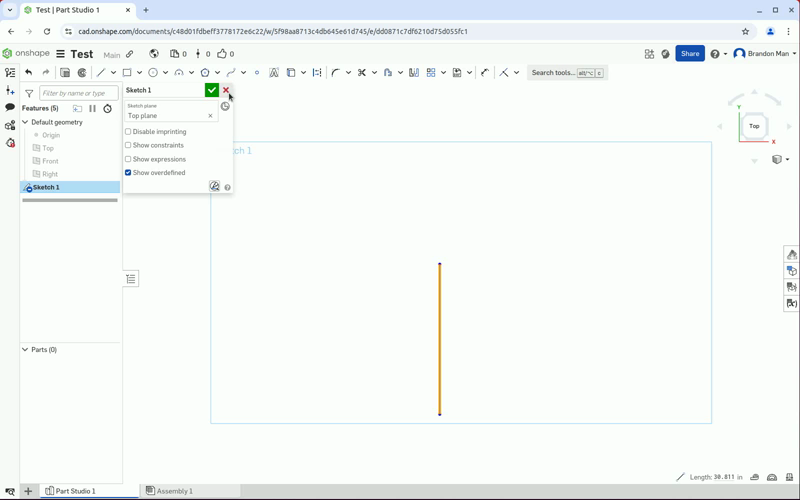
key(shift+h)
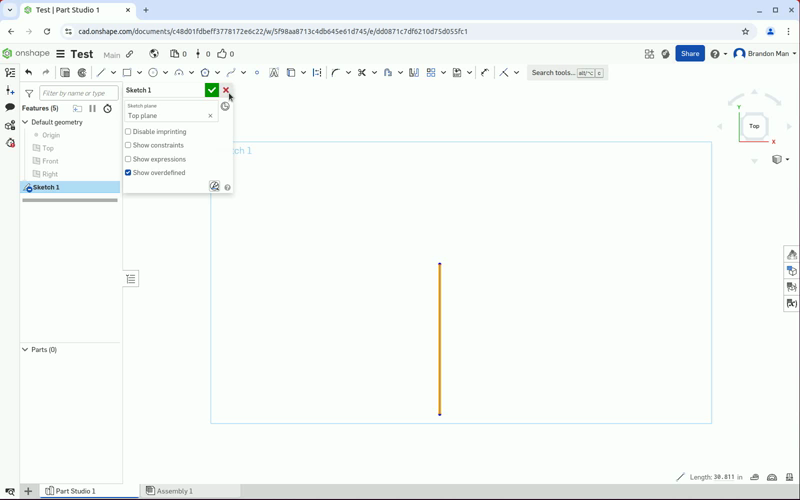
key(shift+s)
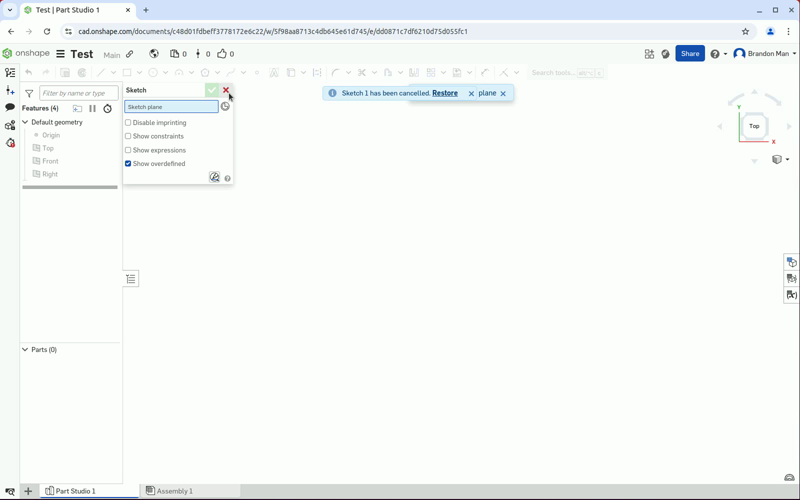
mouse_move(73, 150)
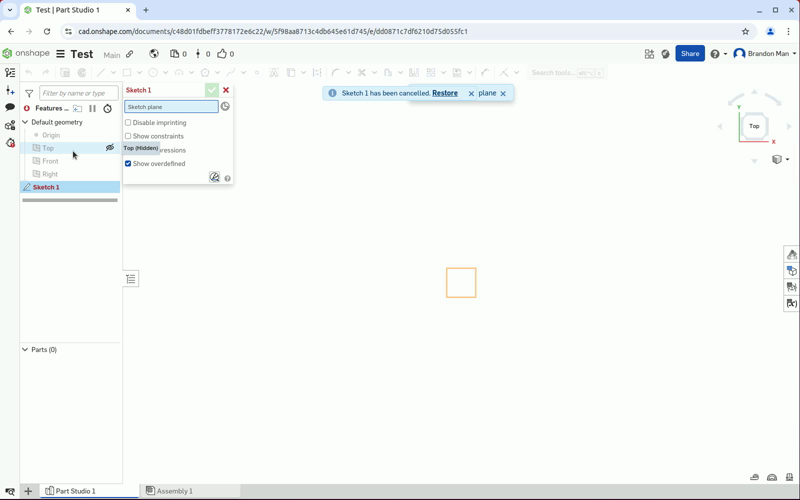
click(73, 150)
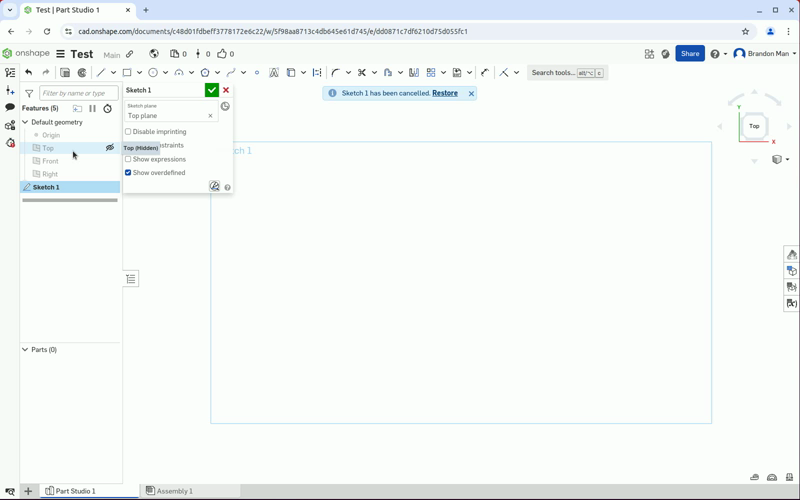
mouse_move(73, 352)
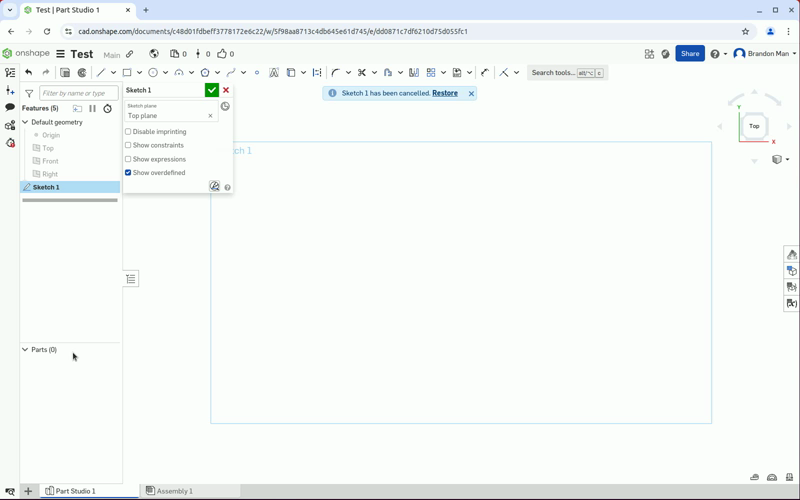
key(y)
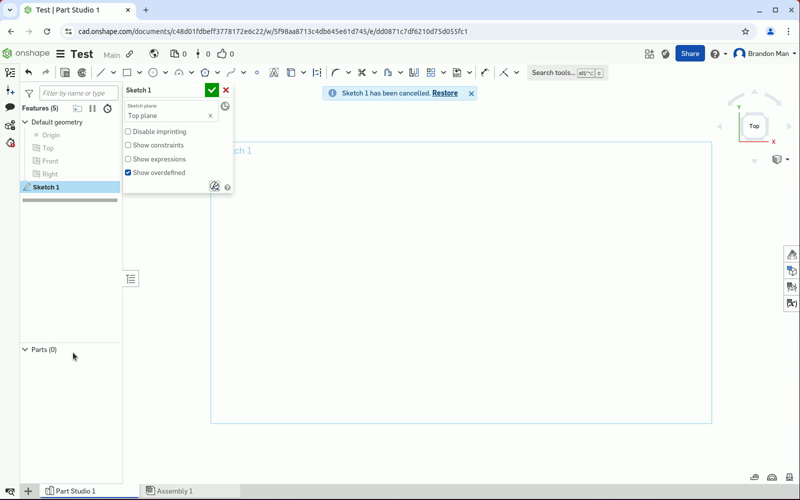
key(c)
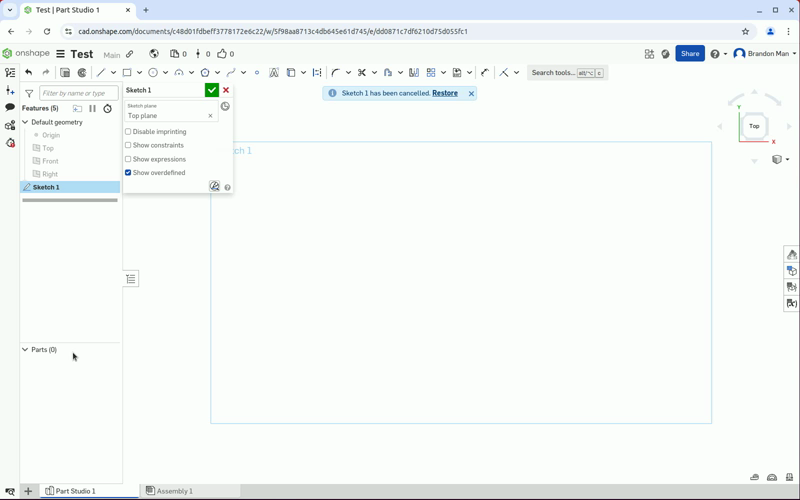
key_down(shift)
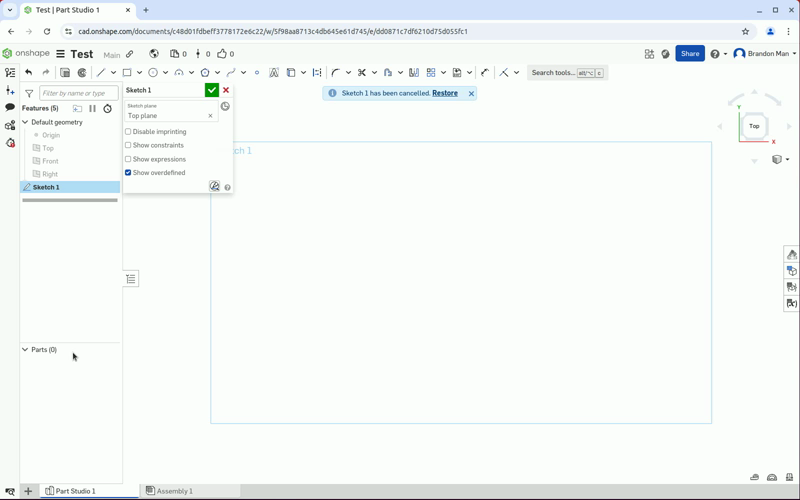
mouse_move(460, 282)
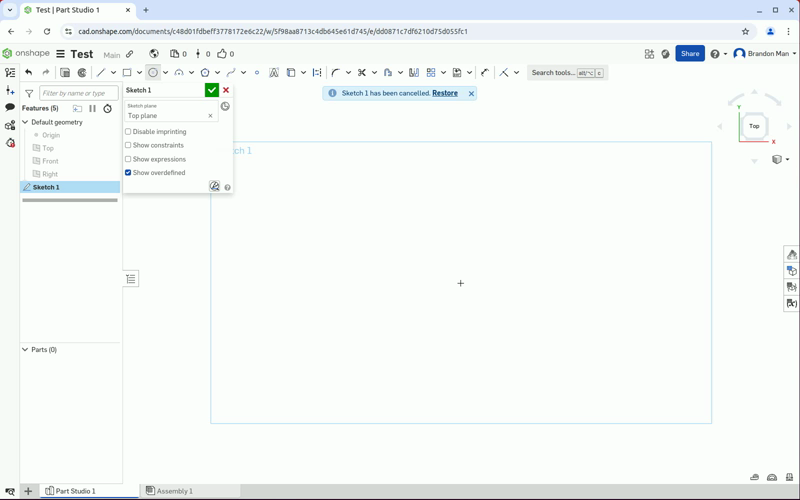
click(460, 282)
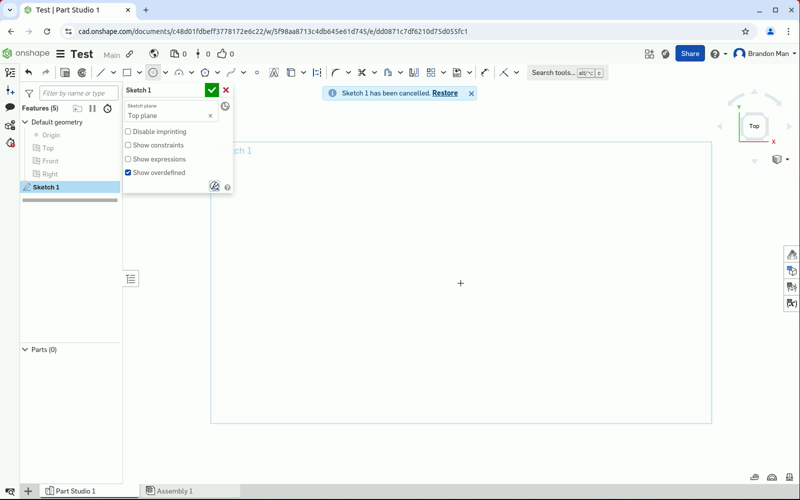
key_up(shift)
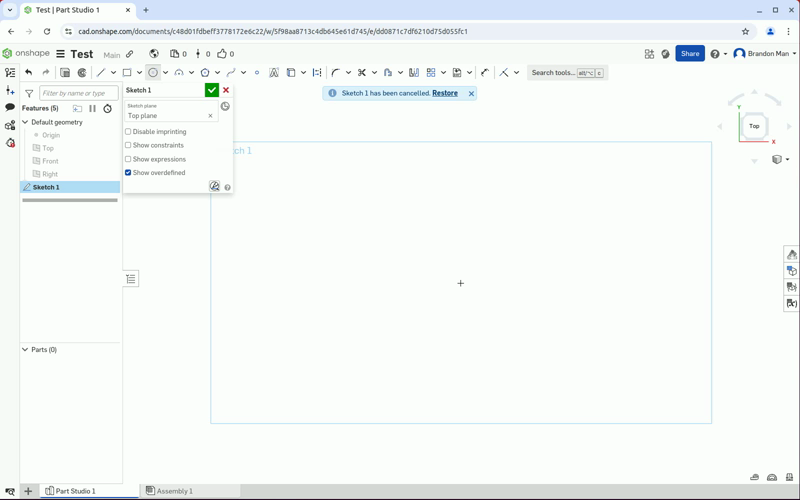
mouse_move(480, 282)
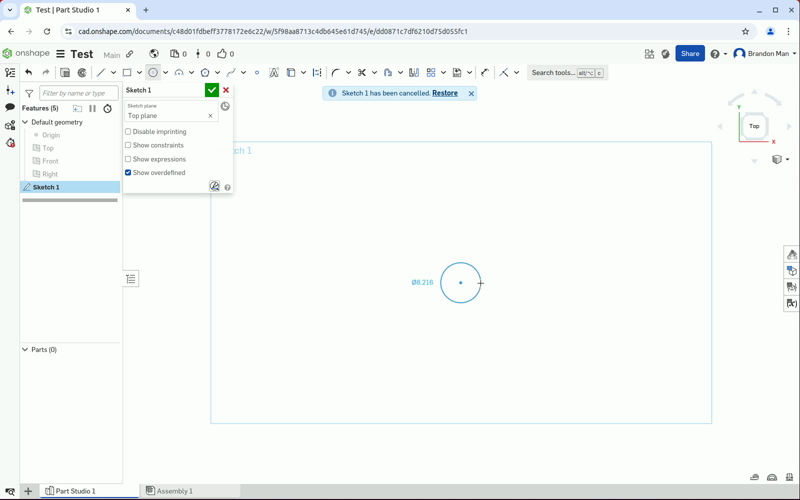
click(480, 282)
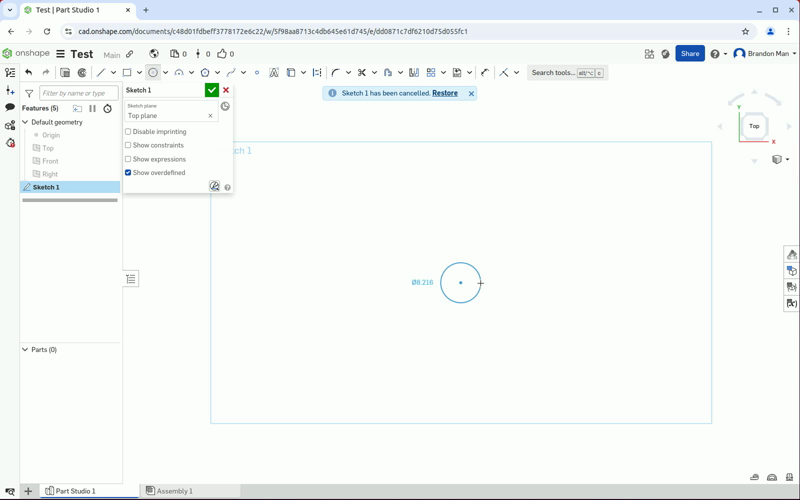
key(esc)
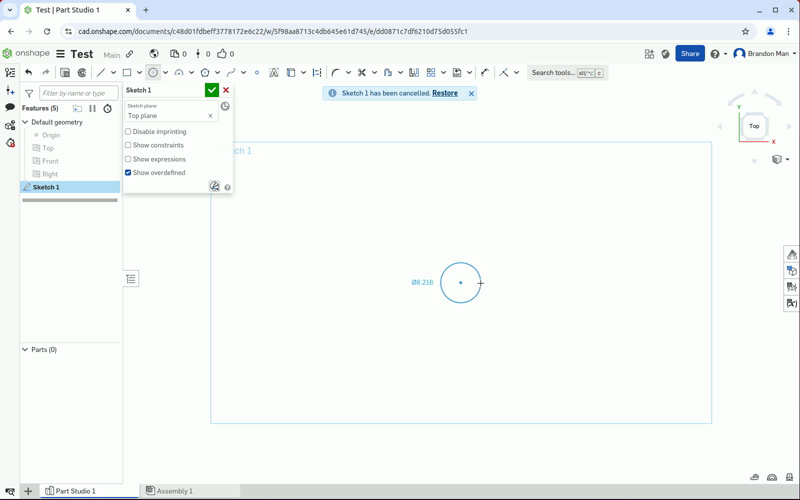
mouse_move(447, 269)
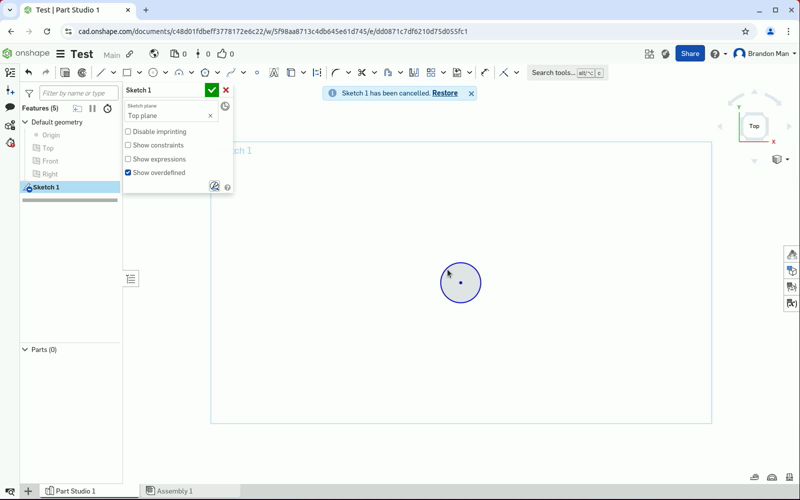
scroll(6)
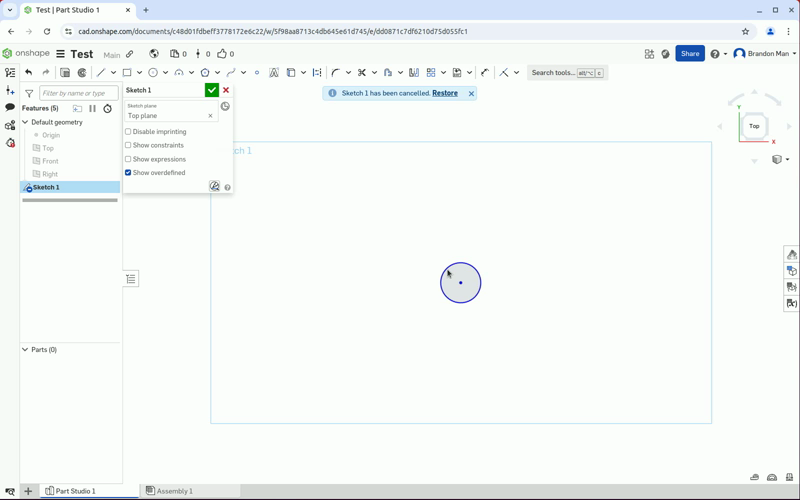
scroll(6)
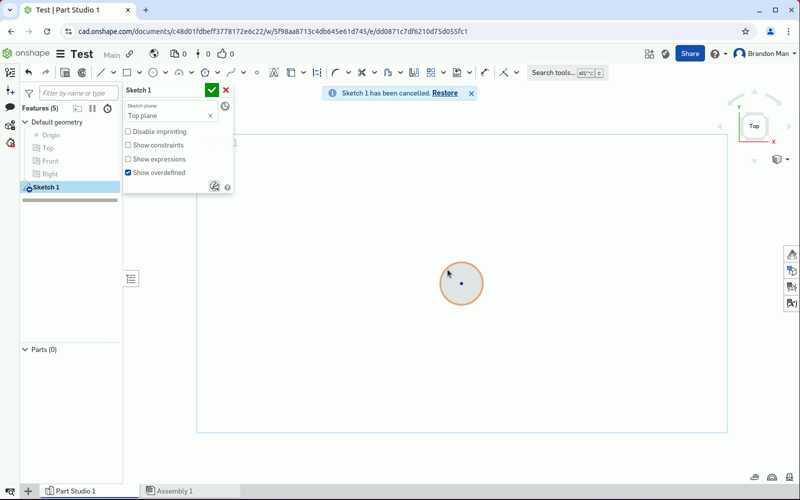
scroll(6)
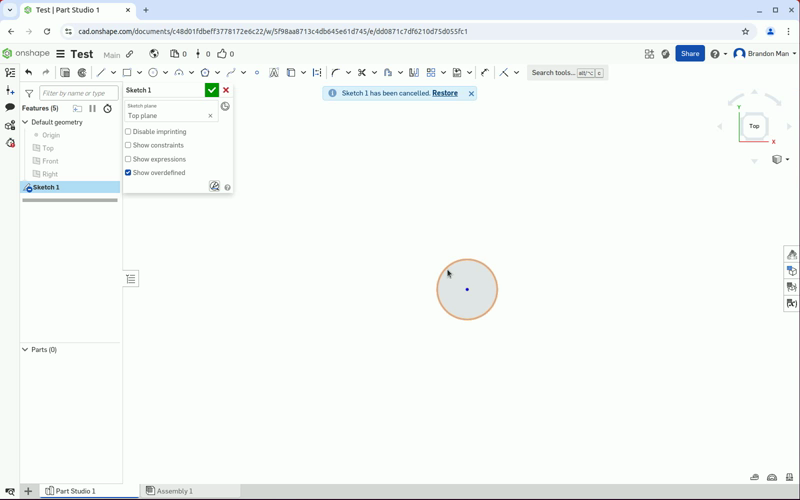
scroll(6)
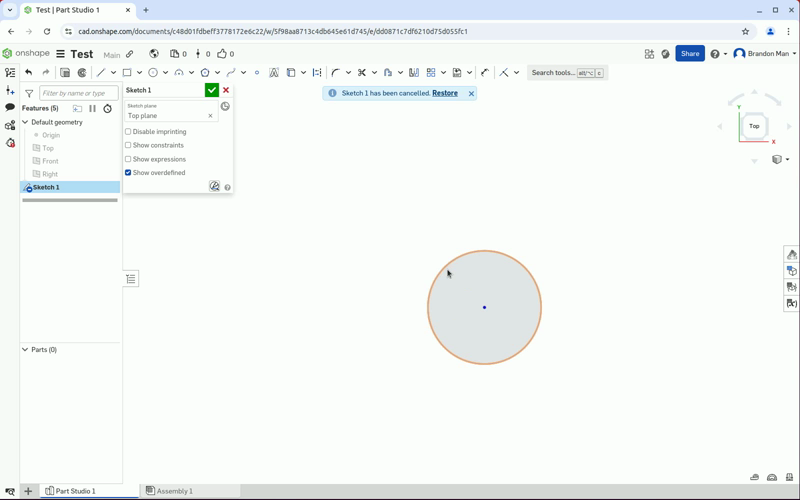
scroll(6)
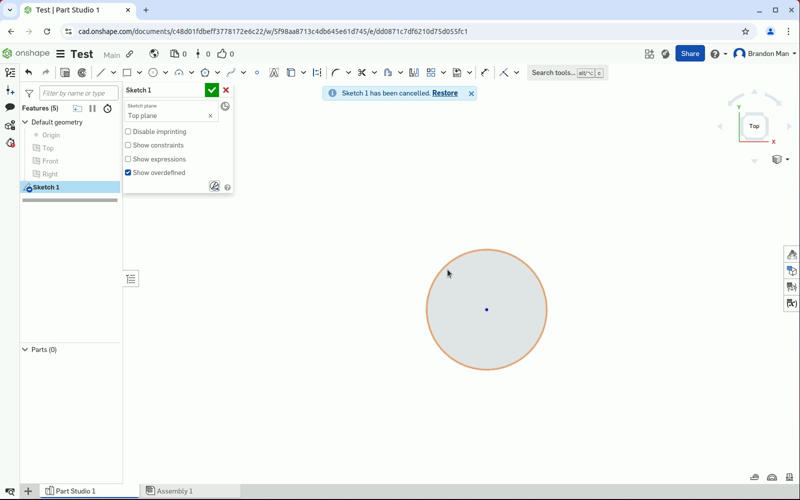
scroll(6)
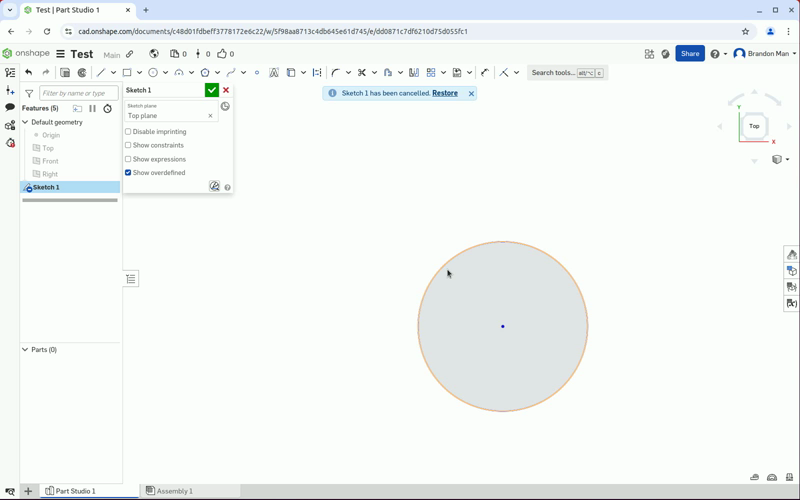
scroll(6)
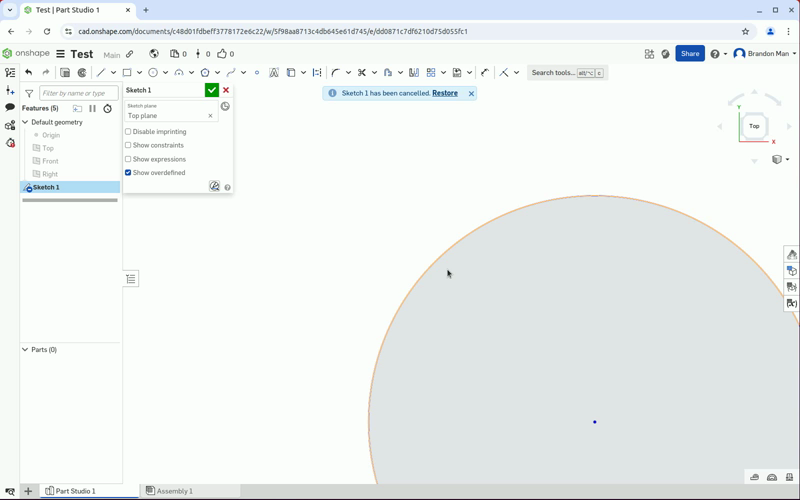
click(447, 269)
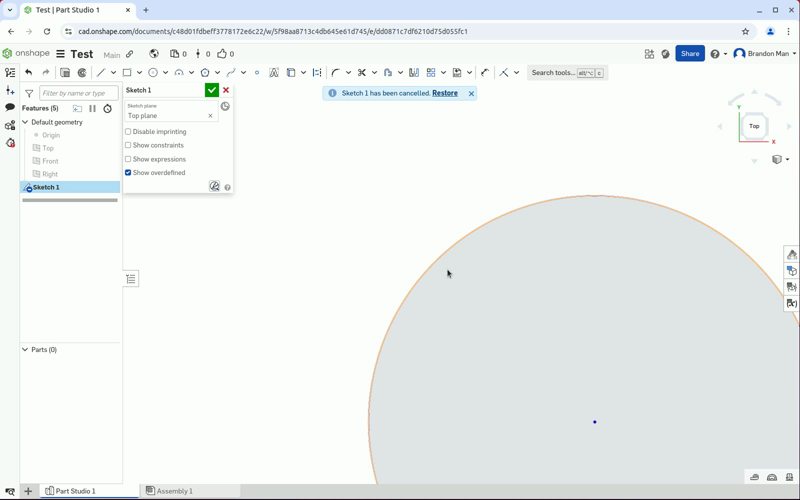
scroll(-6)
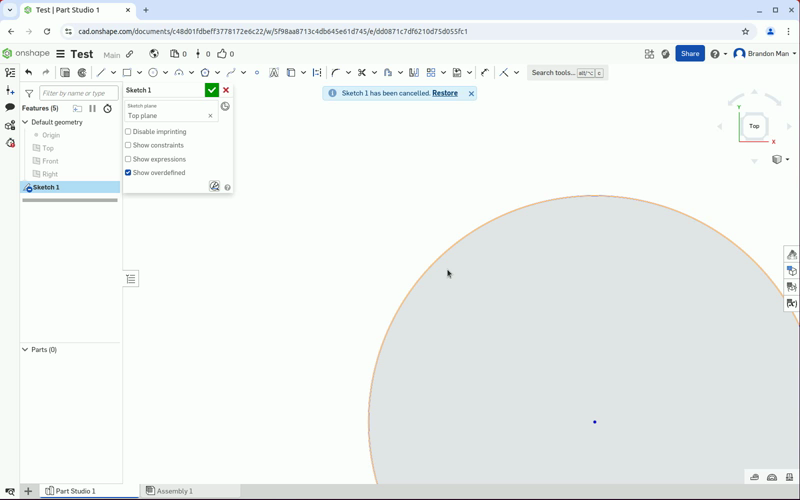
scroll(-6)
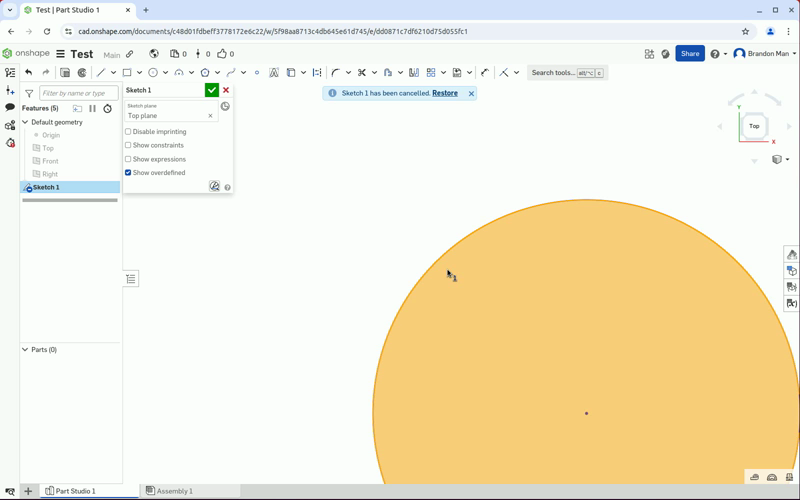
scroll(-6)
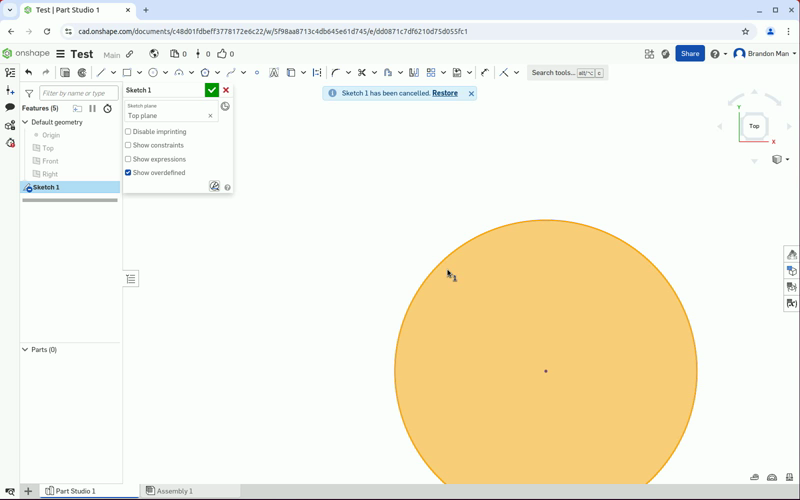
scroll(-6)
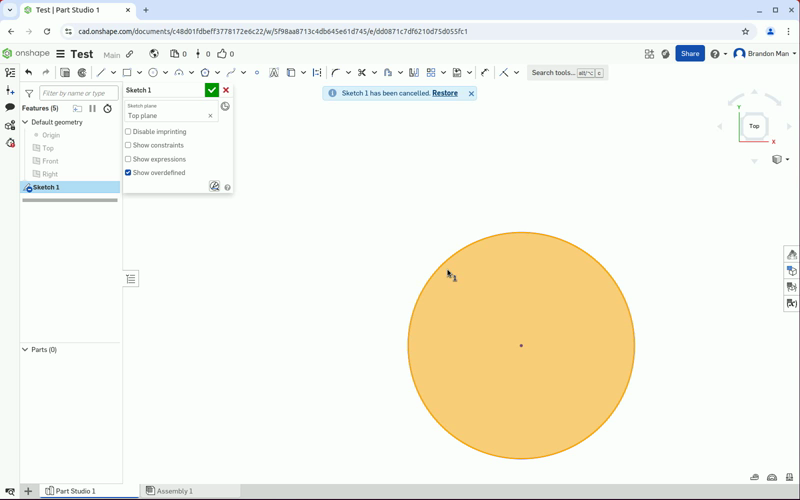
scroll(-6)
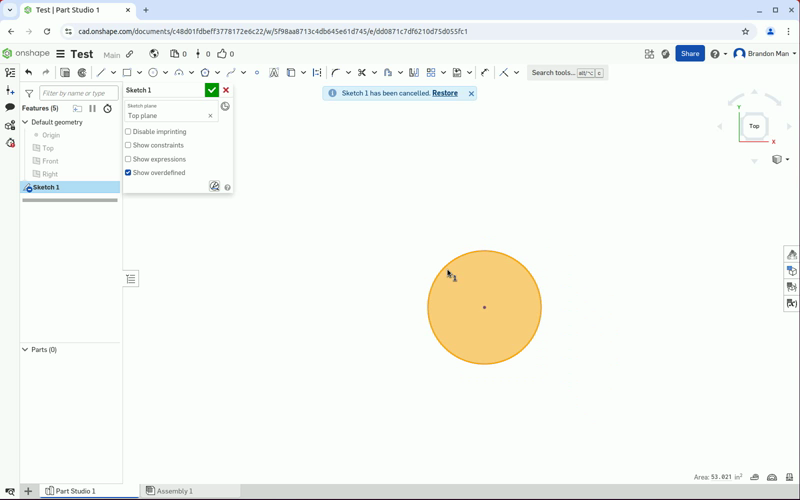
scroll(-6)
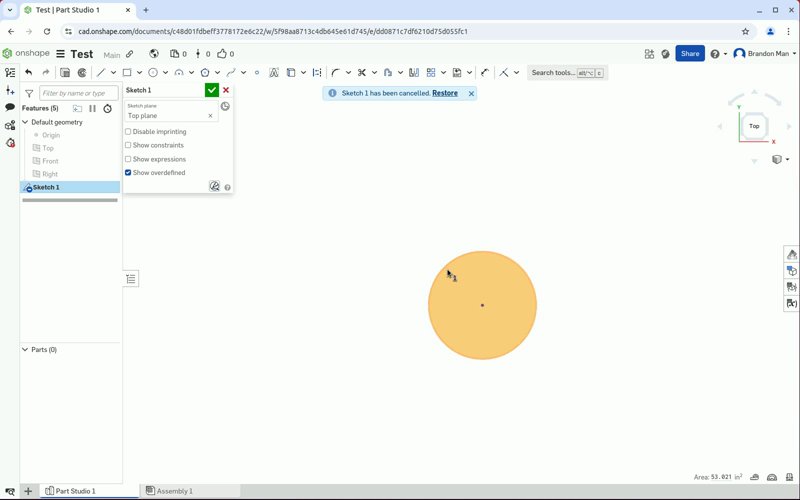
scroll(-6)
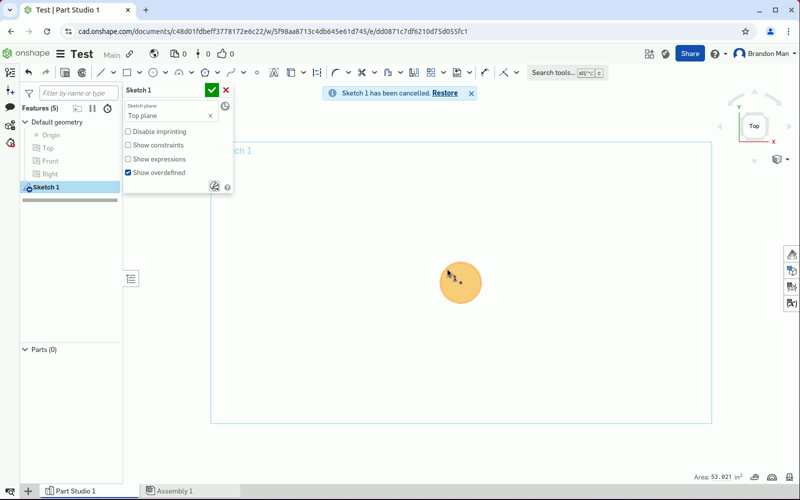
mouse_move(73, 352)
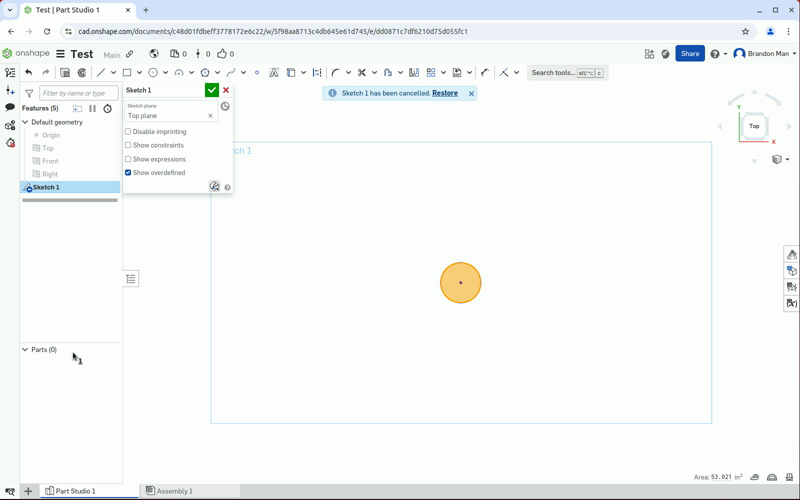
key(shift+y)
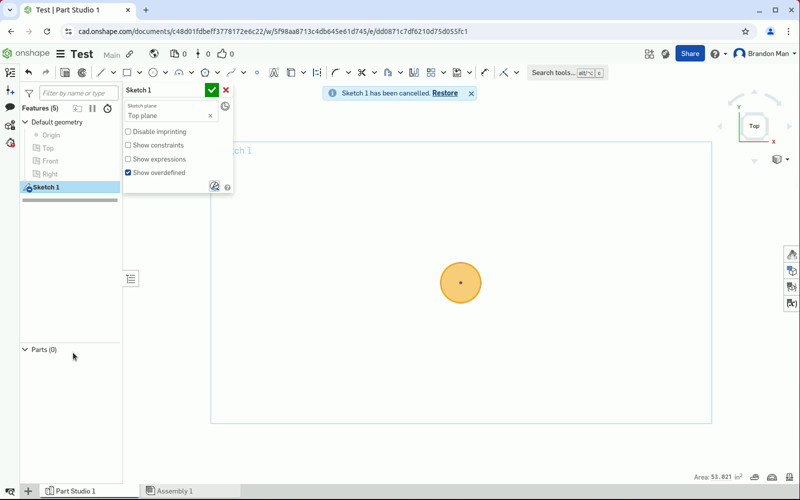
key(shift+e)
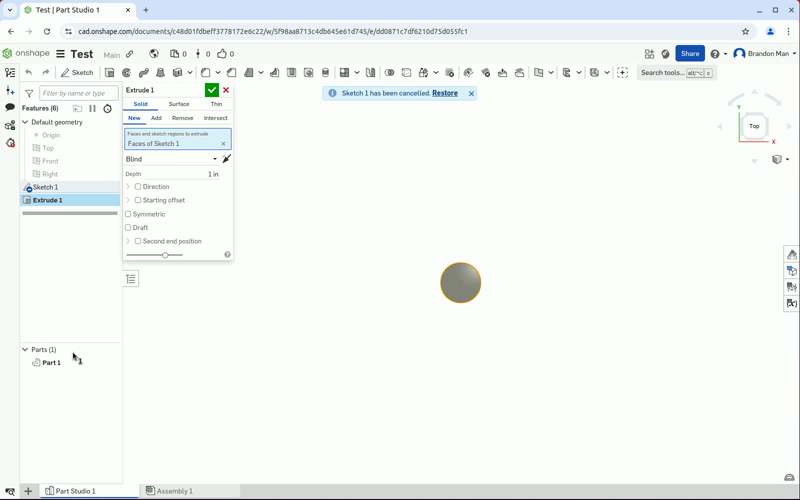
mouse_move(143, 106)
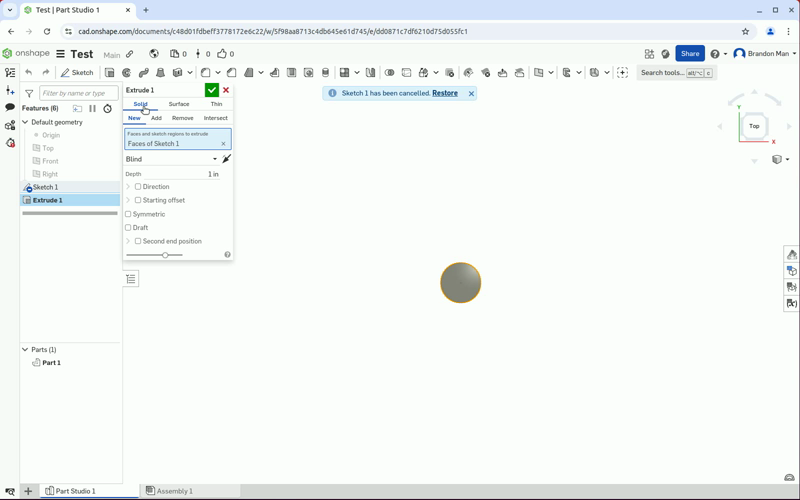
click(143, 106)
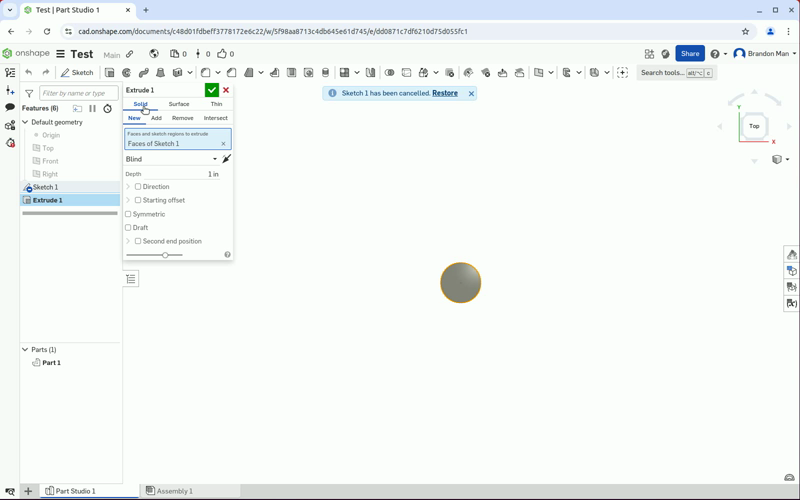
mouse_move(137, 120)
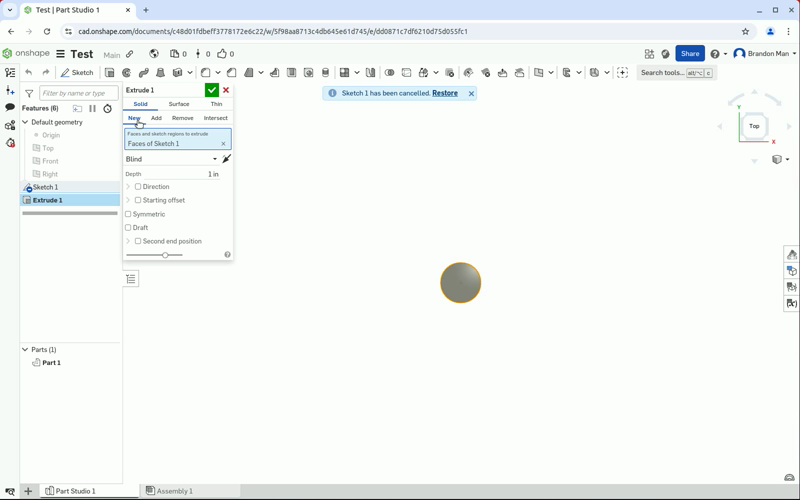
click(137, 120)
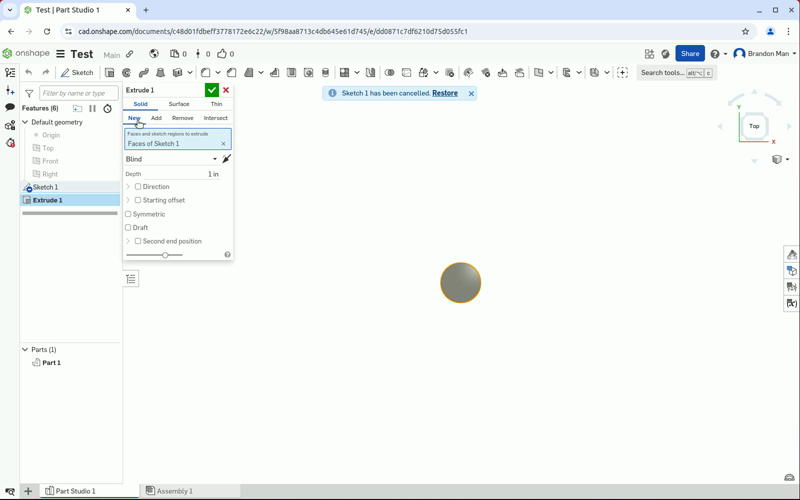
key(tab, 4)
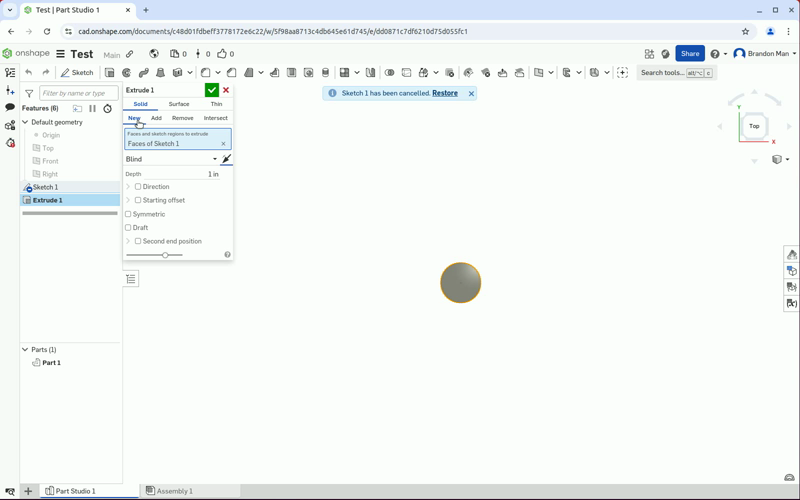
text(19.016)
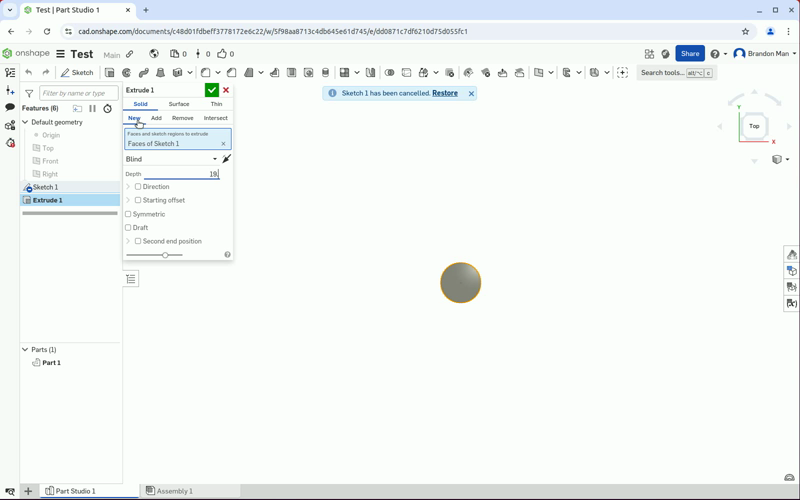
key(enter)
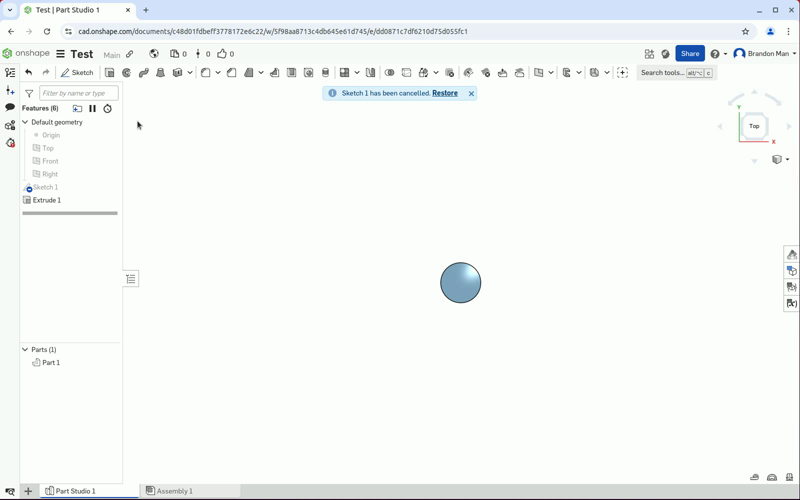
key(shift+h)
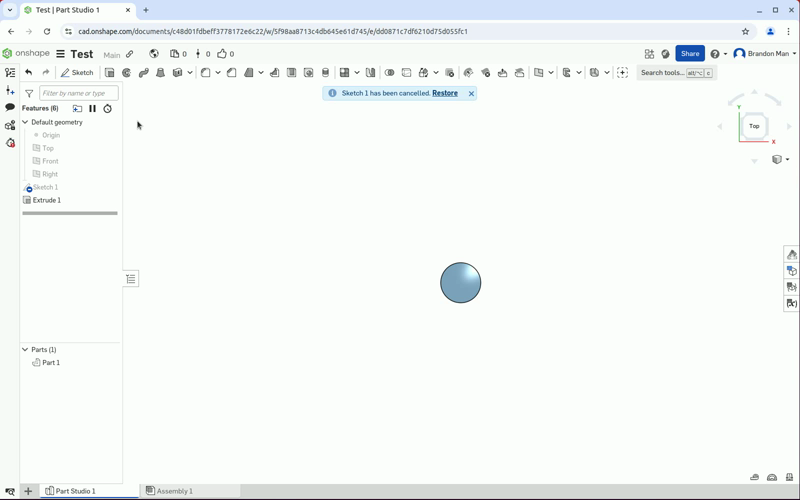
key(shift+h)
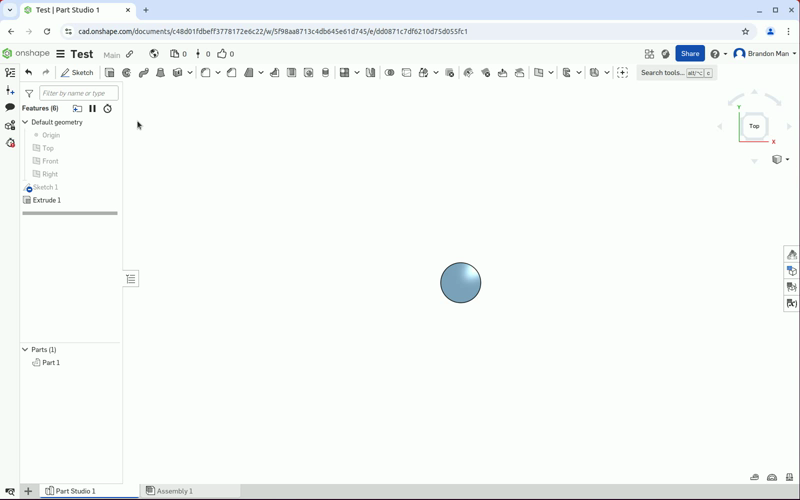
mouse_move(73, 189)
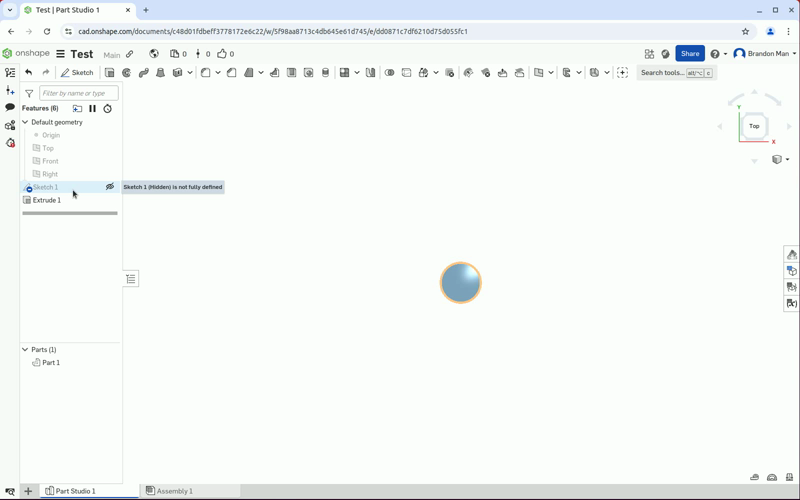
click(73, 189)
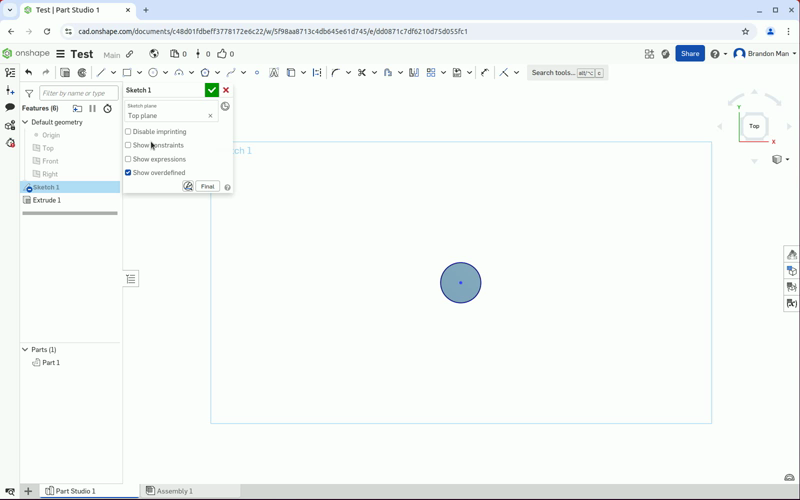
mouse_move(229, 92)
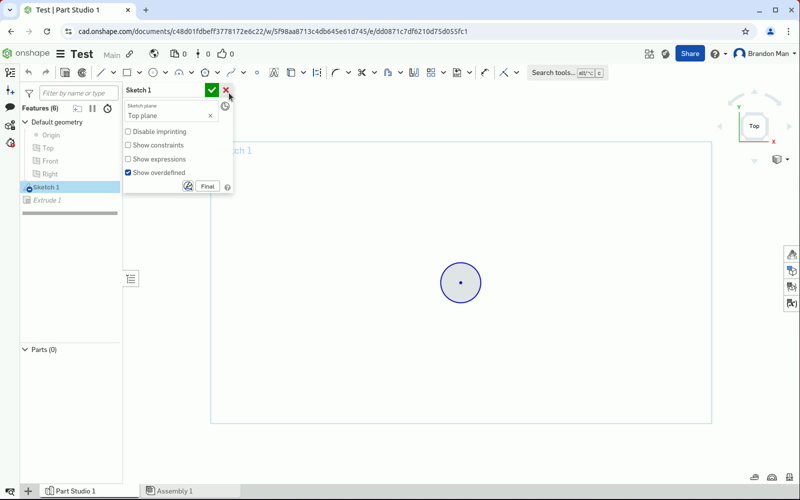
click(229, 92)
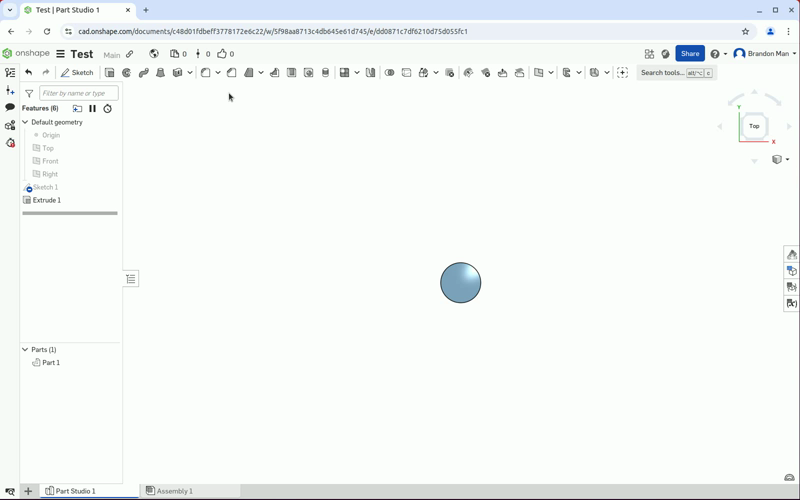
mouse_move(541, 75)
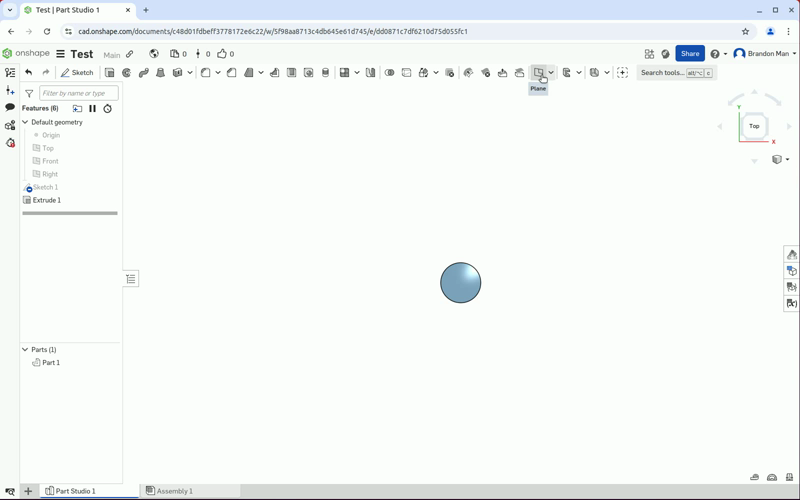
click(541, 75)
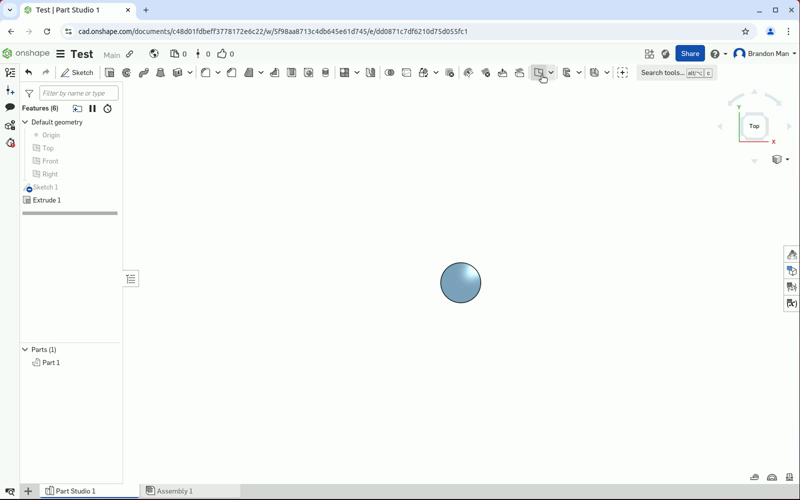
mouse_move(73, 150)
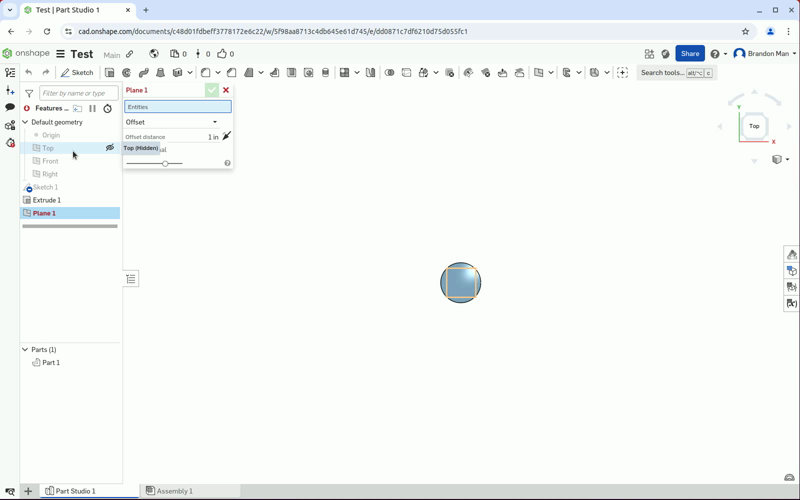
click(73, 150)
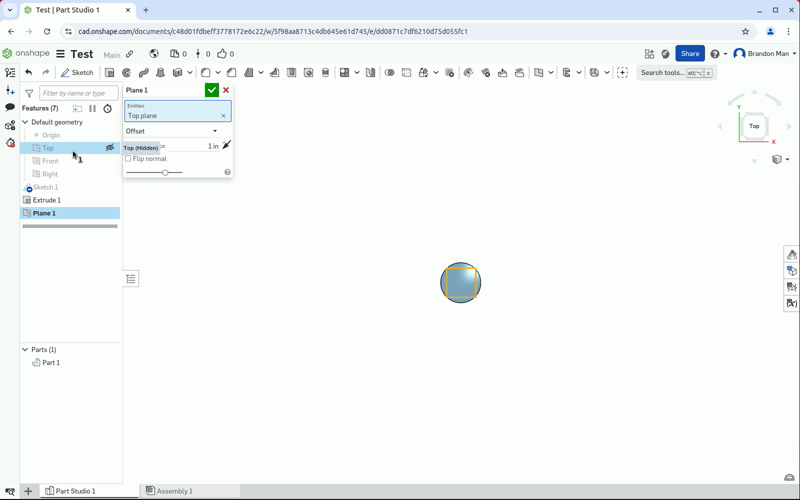
key(tab, 2)
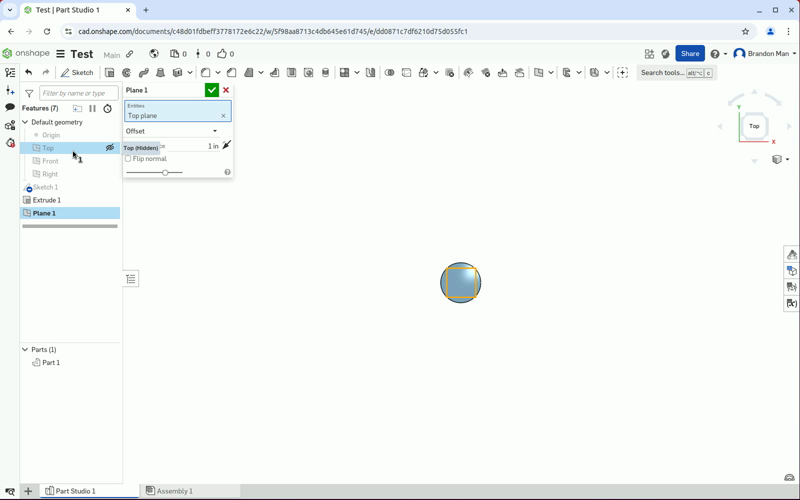
text(19.01)
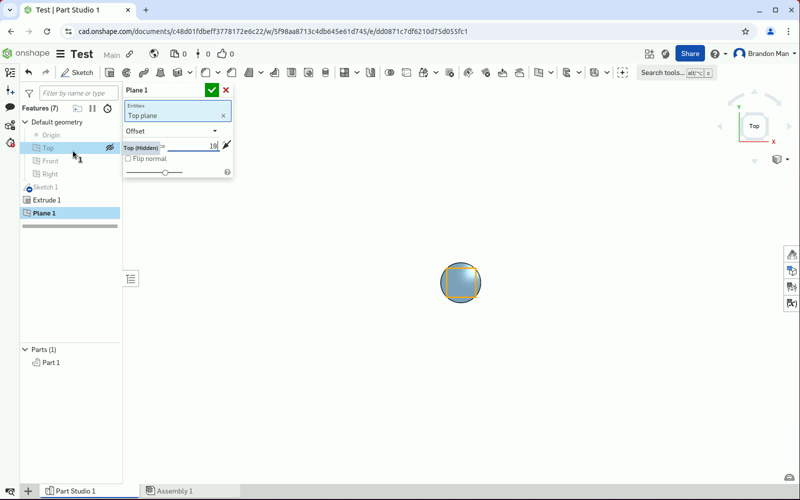
key(enter, 2)
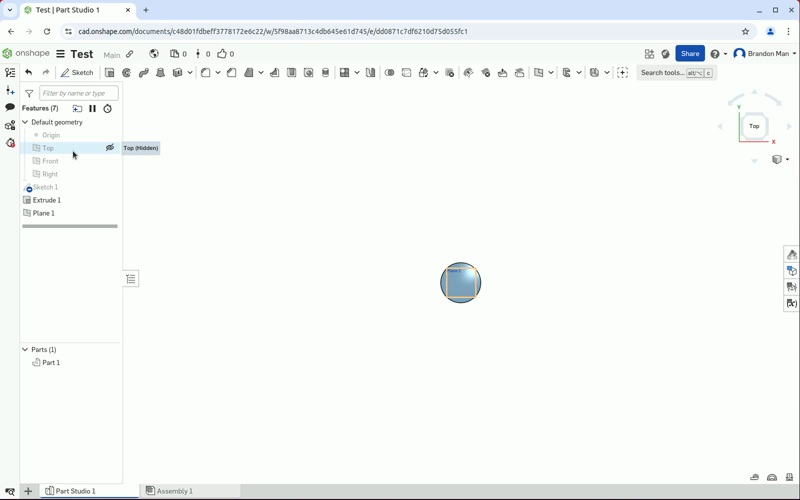
key(shift+s)
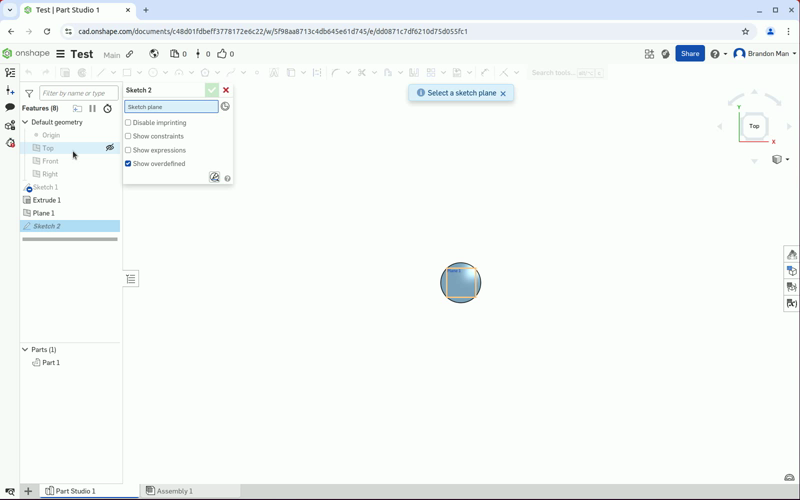
mouse_move(73, 215)
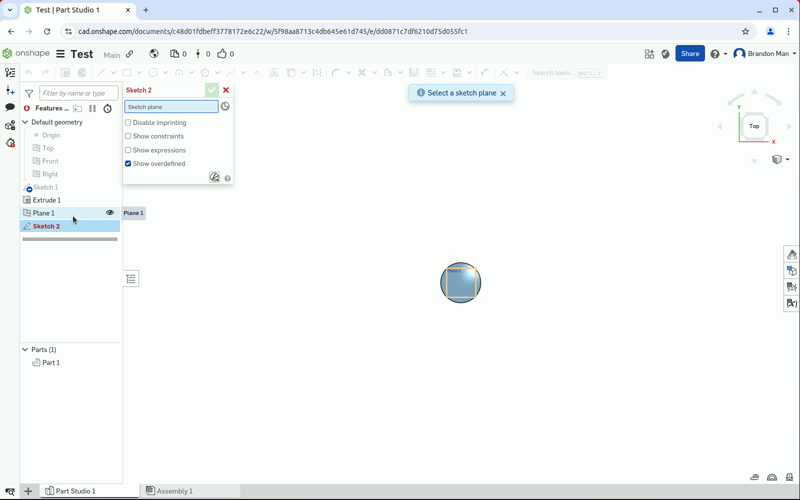
click(73, 215)
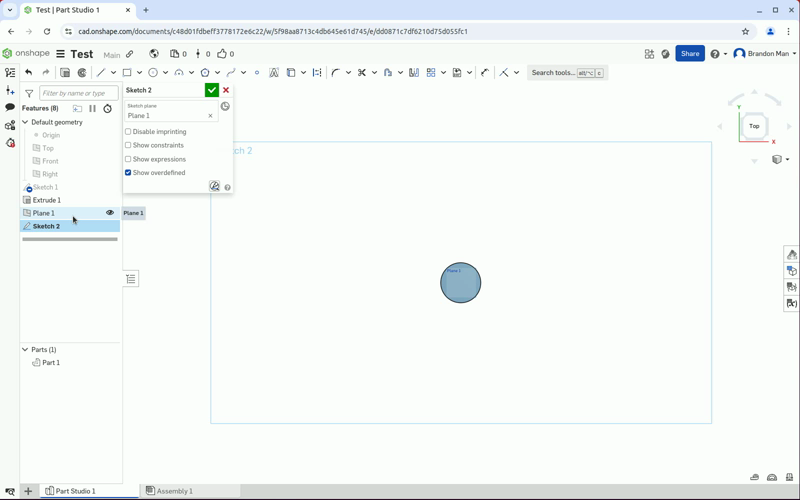
mouse_move(73, 352)
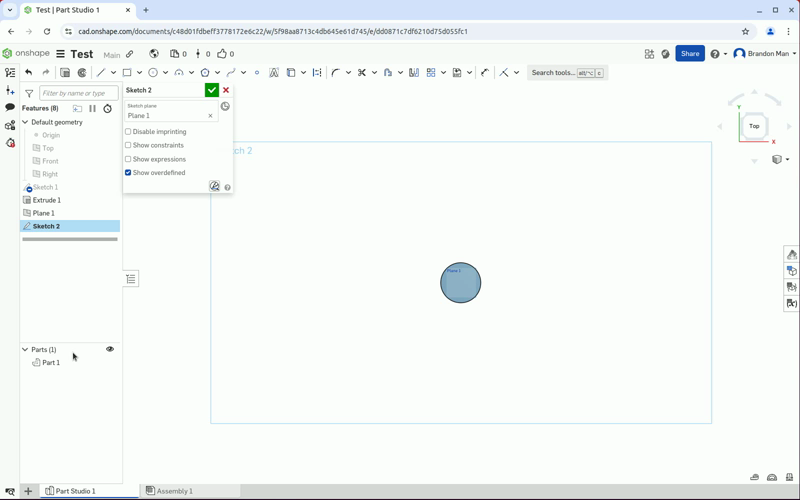
key(y)
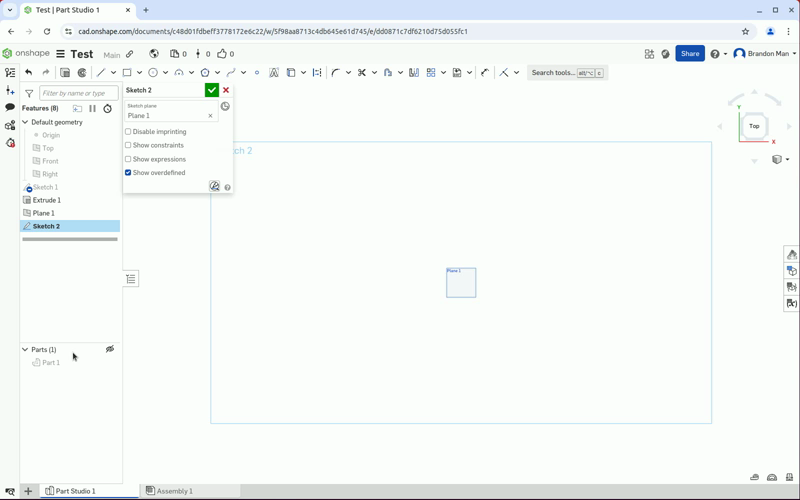
key(c)
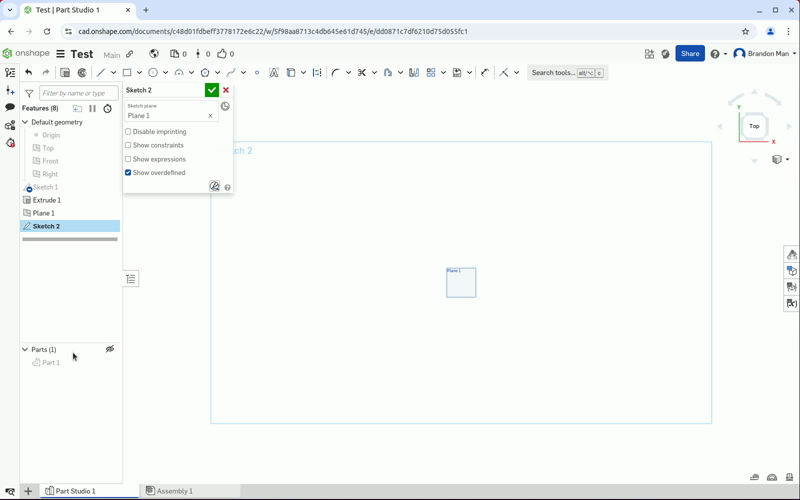
key_down(shift)
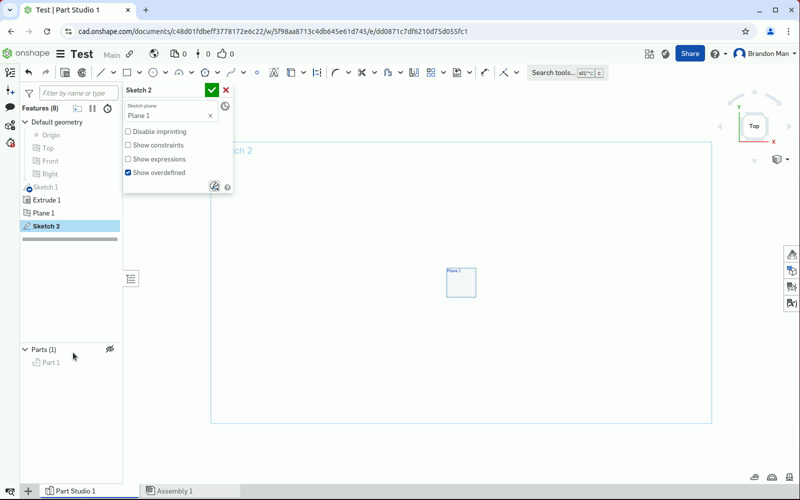
mouse_move(460, 282)
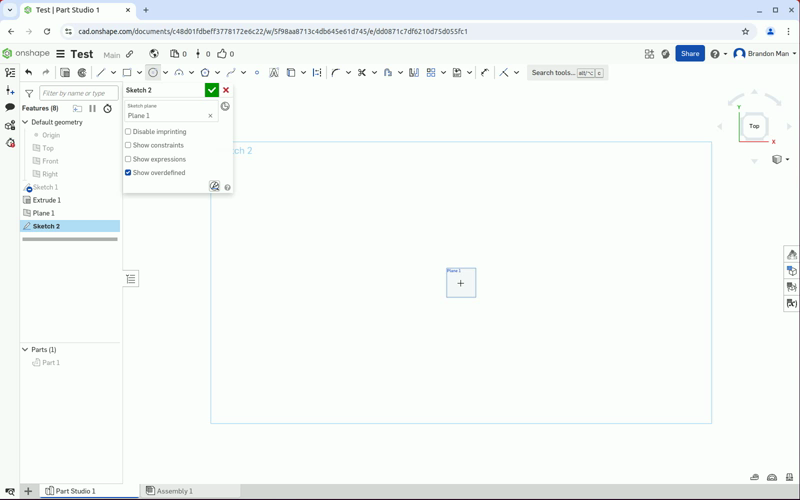
click(460, 282)
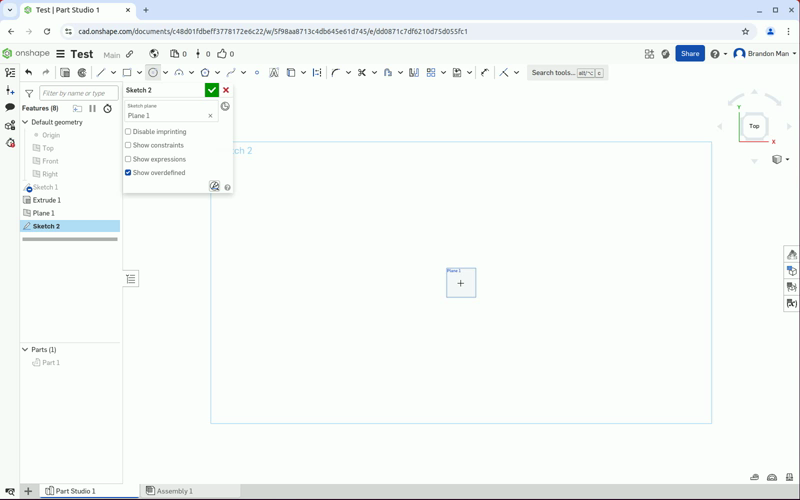
key_up(shift)
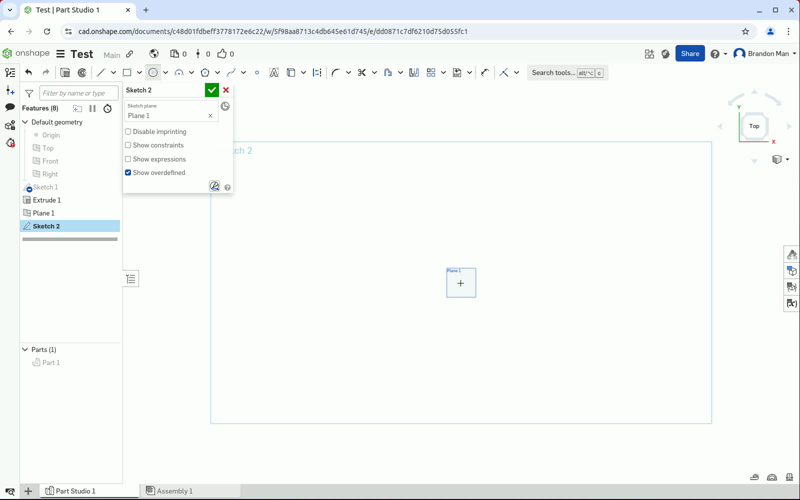
mouse_move(466, 282)
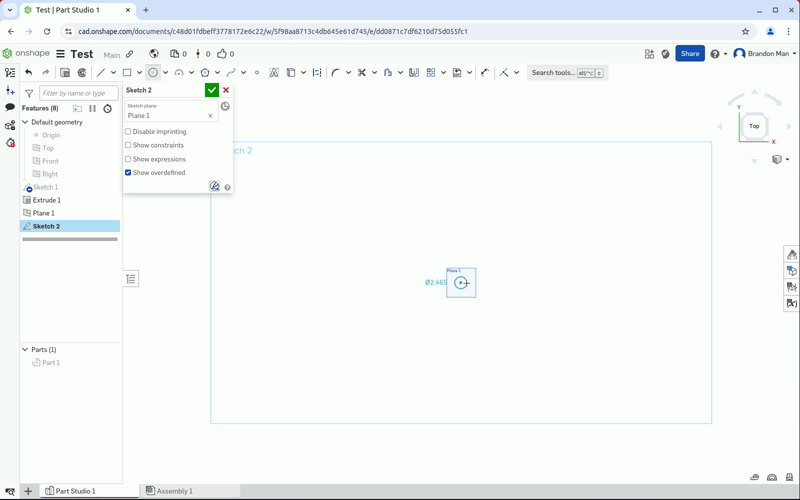
click(466, 282)
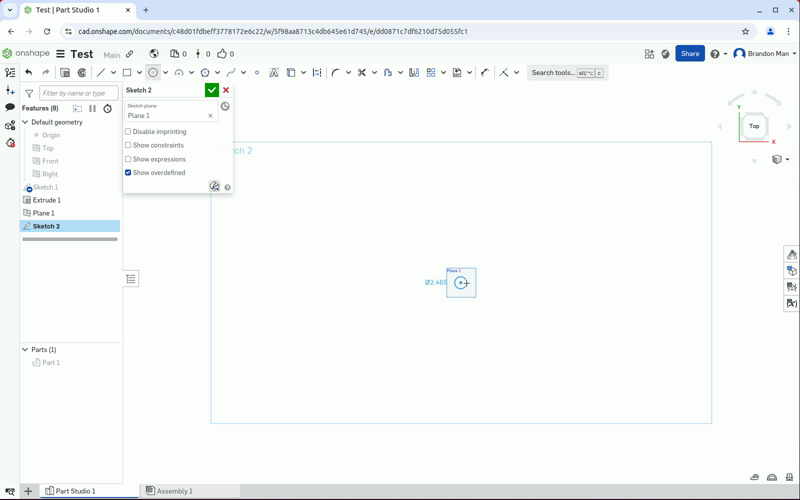
key(esc)
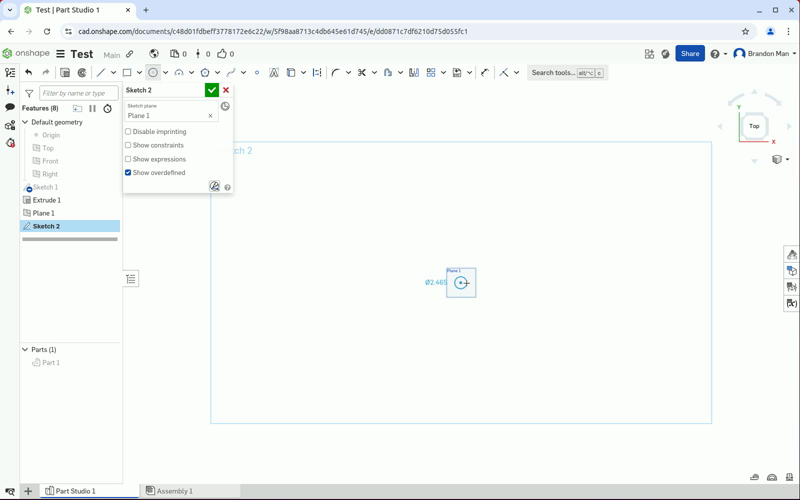
mouse_move(464, 280)
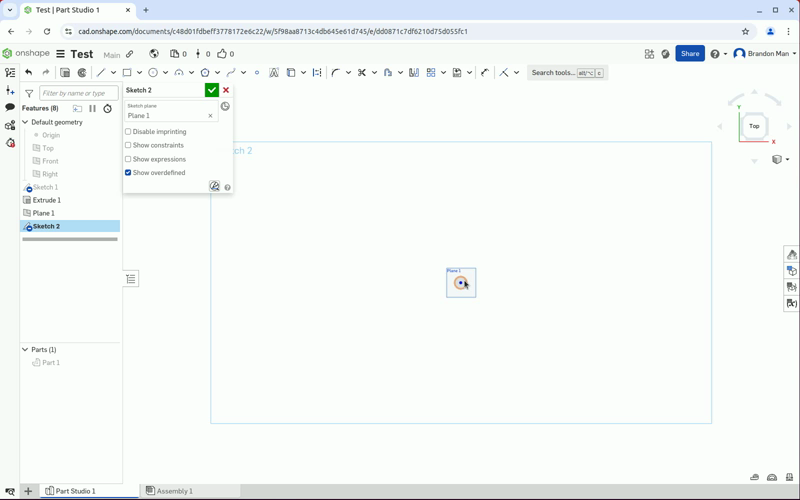
scroll(6)
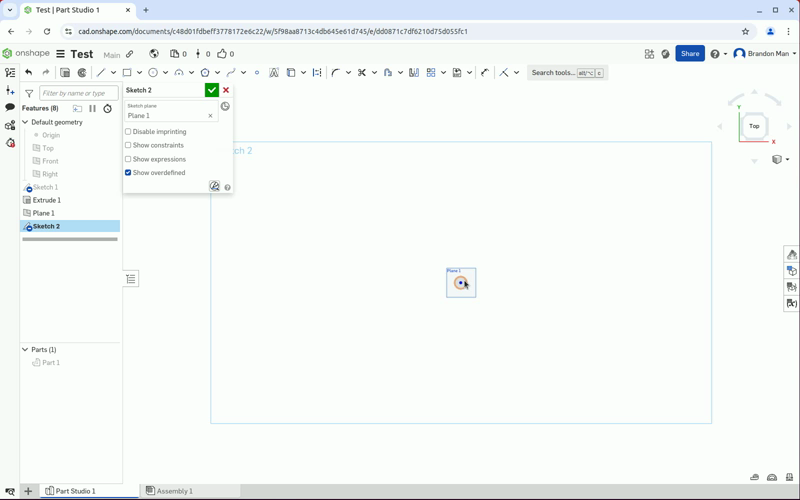
scroll(6)
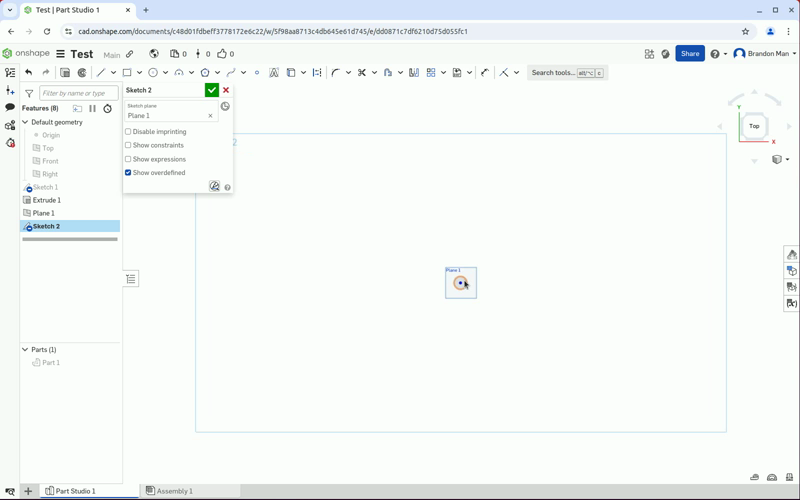
scroll(6)
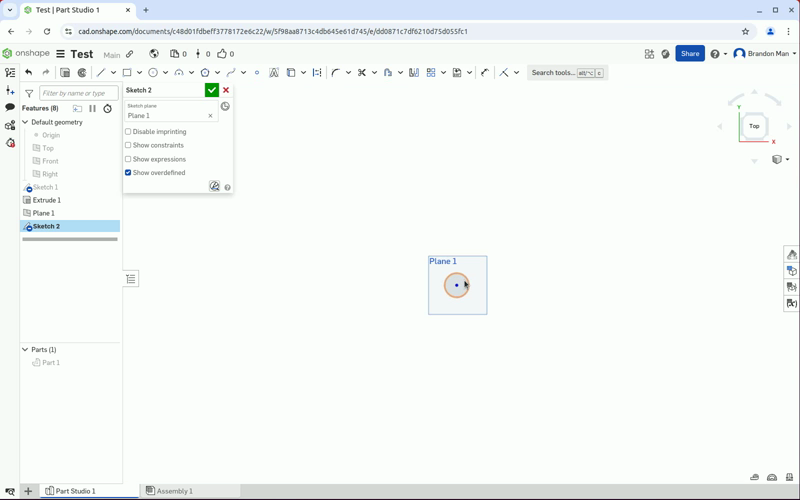
scroll(6)
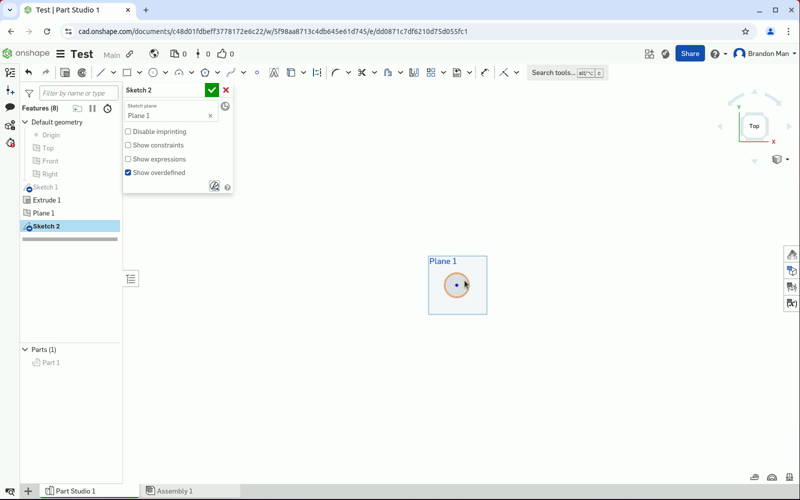
scroll(6)
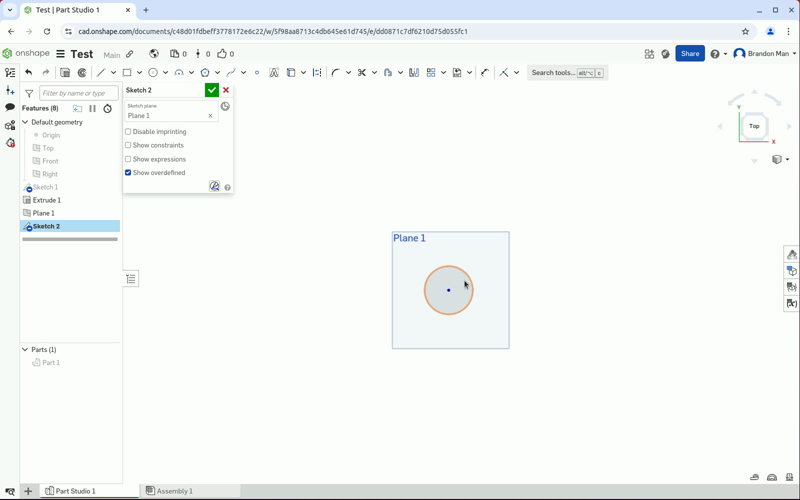
scroll(6)
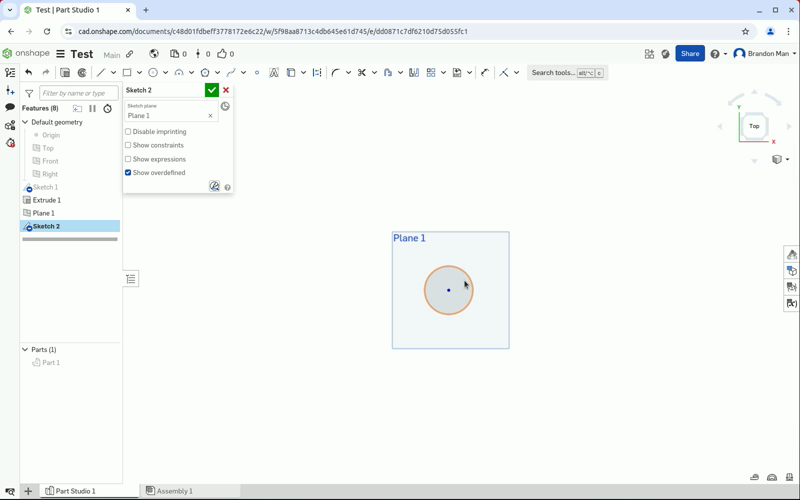
scroll(6)
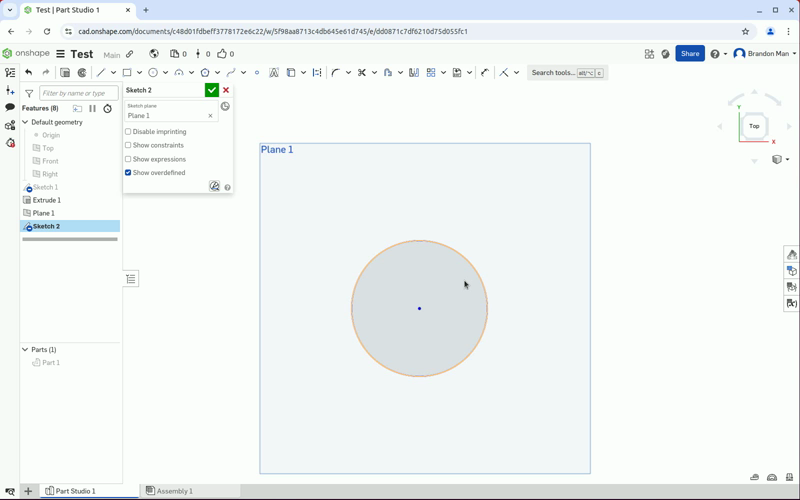
click(464, 280)
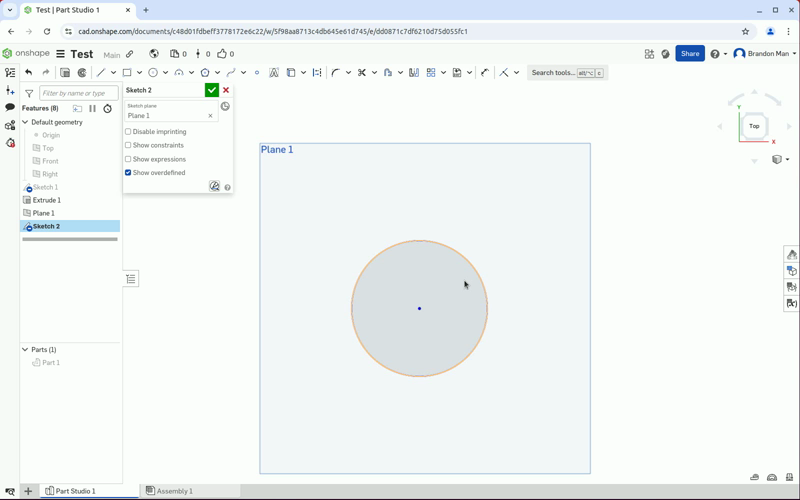
scroll(-6)
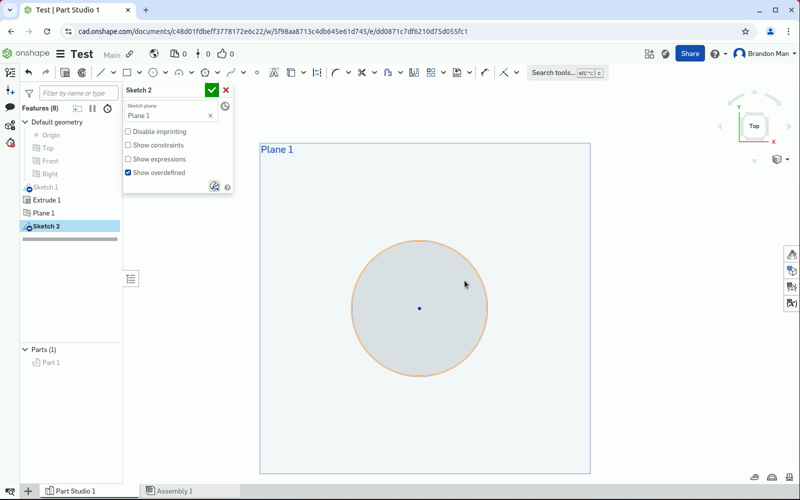
scroll(-6)
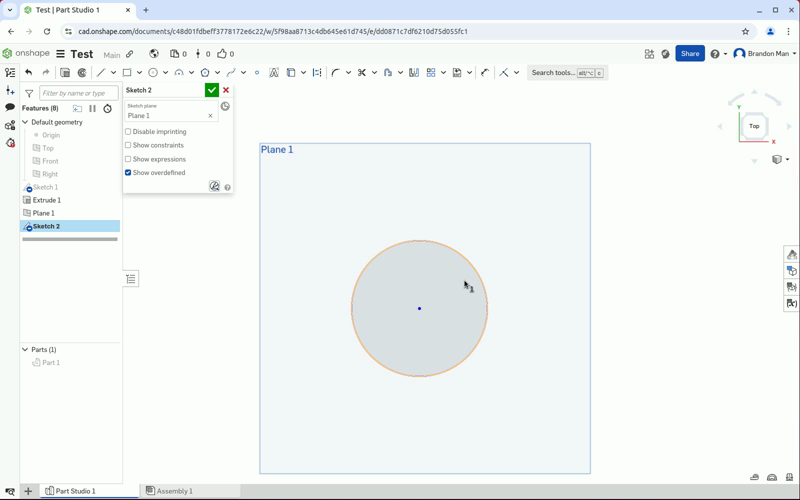
scroll(-6)
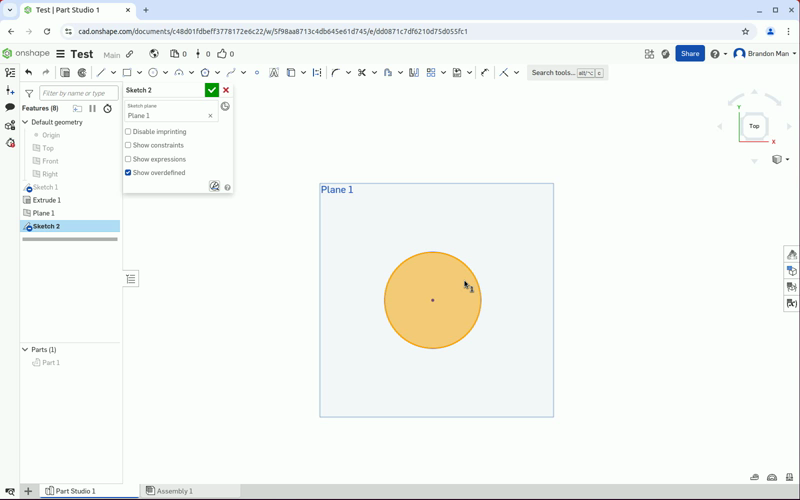
scroll(-6)
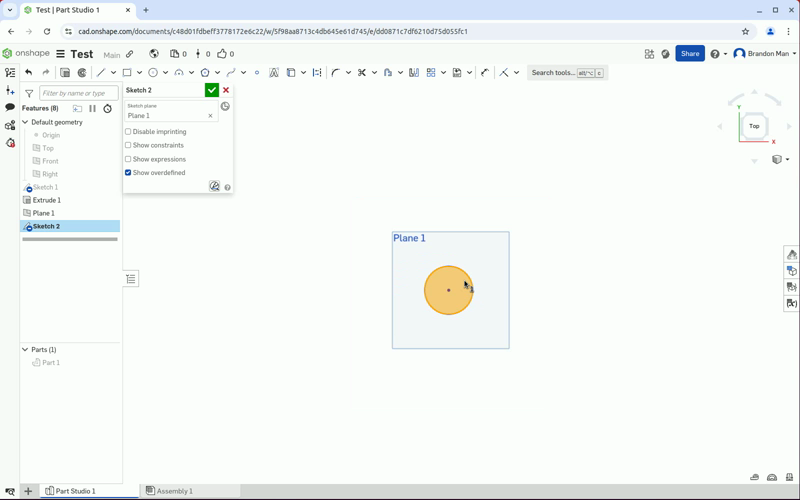
scroll(-6)
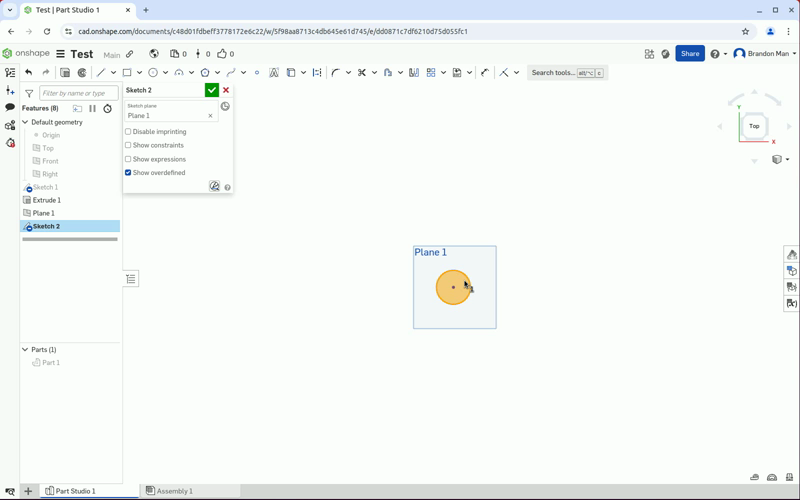
scroll(-6)
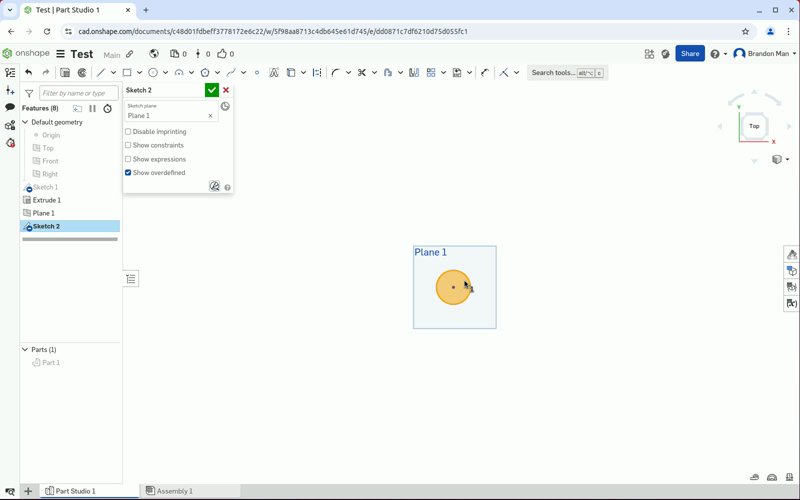
scroll(-6)
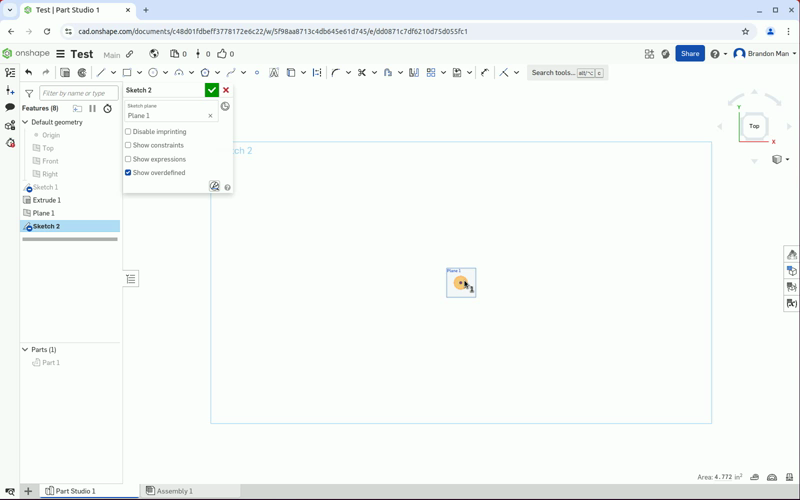
mouse_move(73, 352)
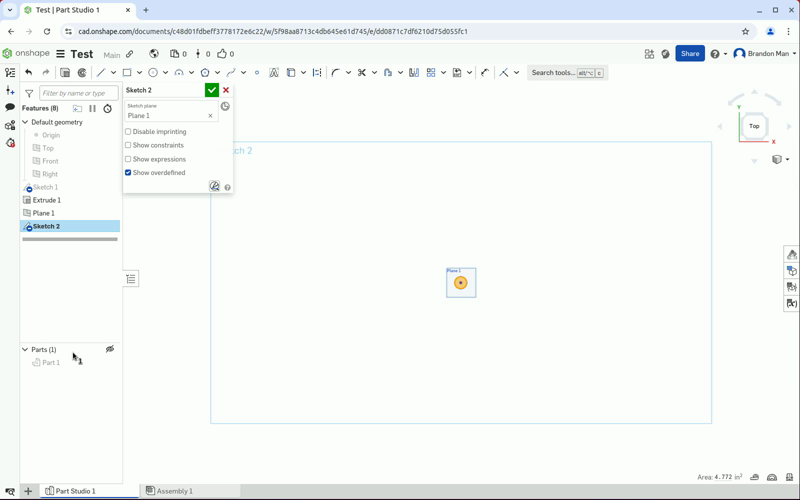
key(shift+y)
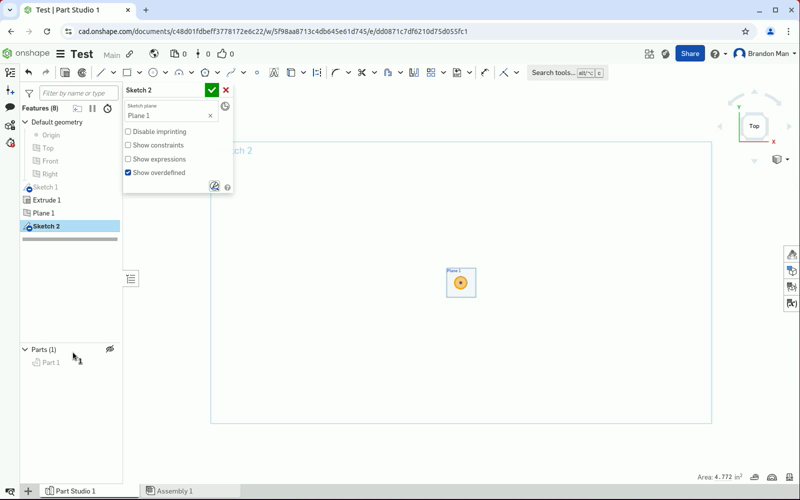
key(shift+e)
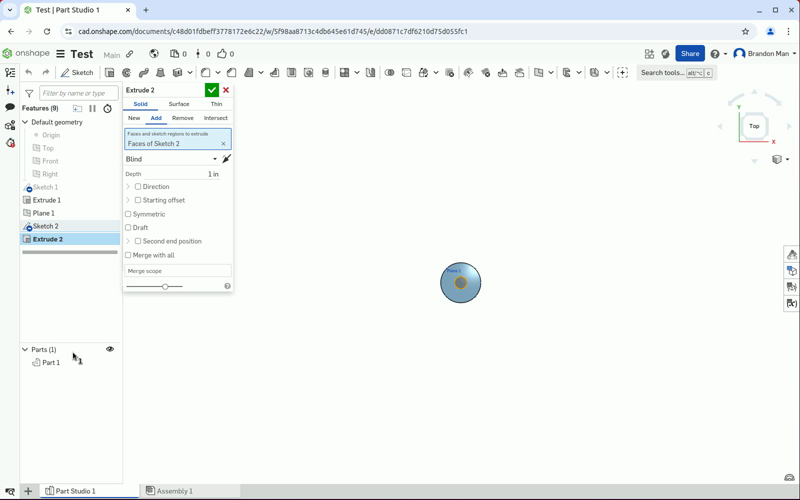
mouse_move(143, 106)
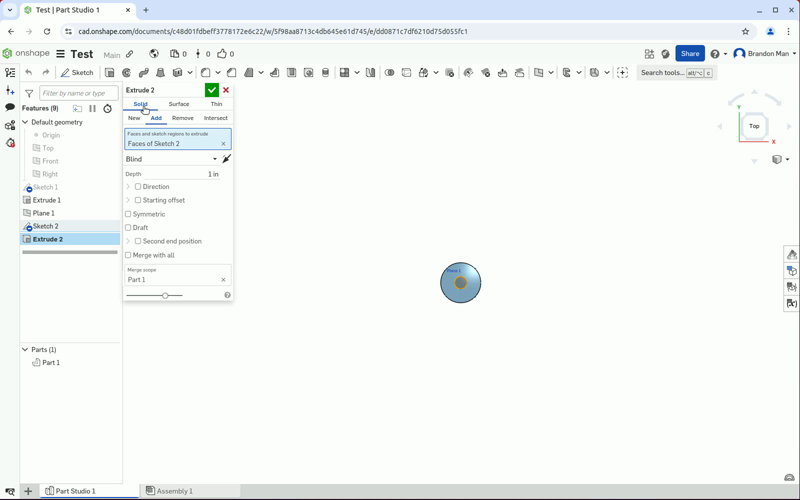
click(143, 106)
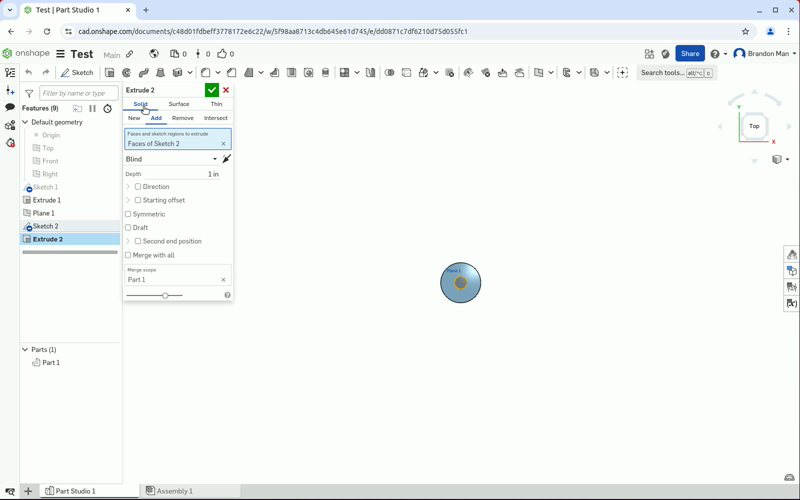
mouse_move(137, 120)
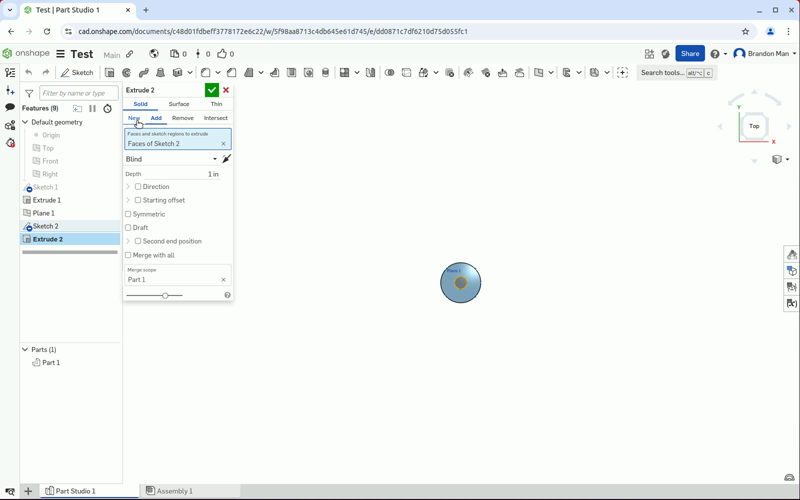
click(137, 120)
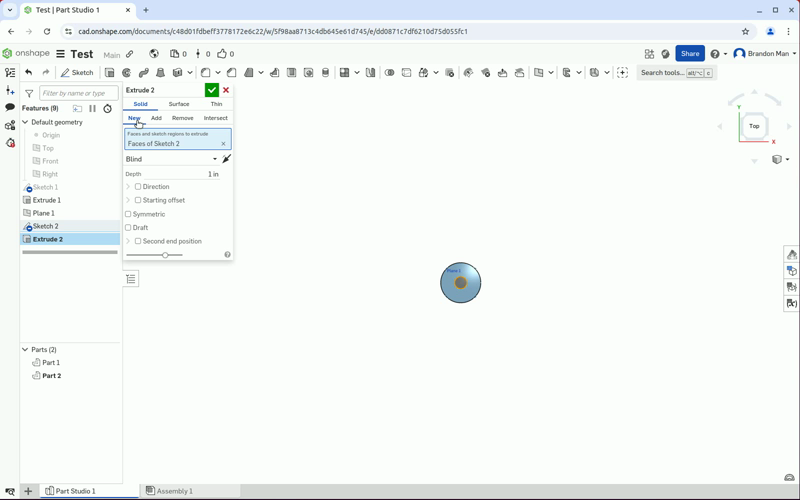
key(tab, 4)
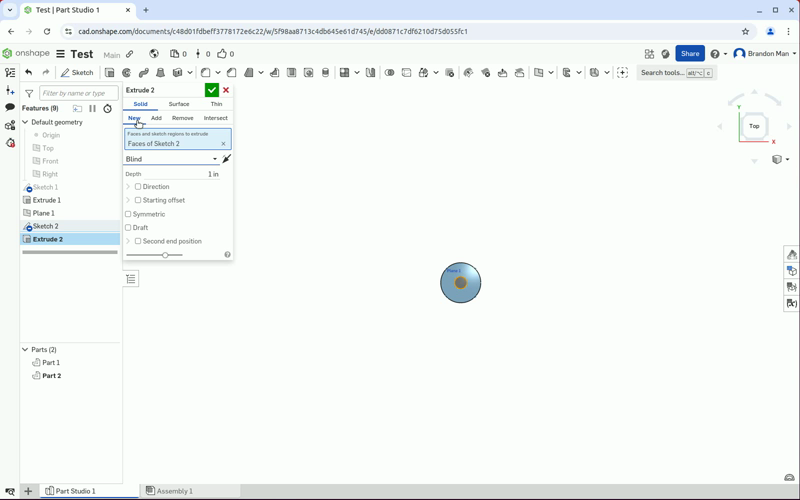
text(0.722)
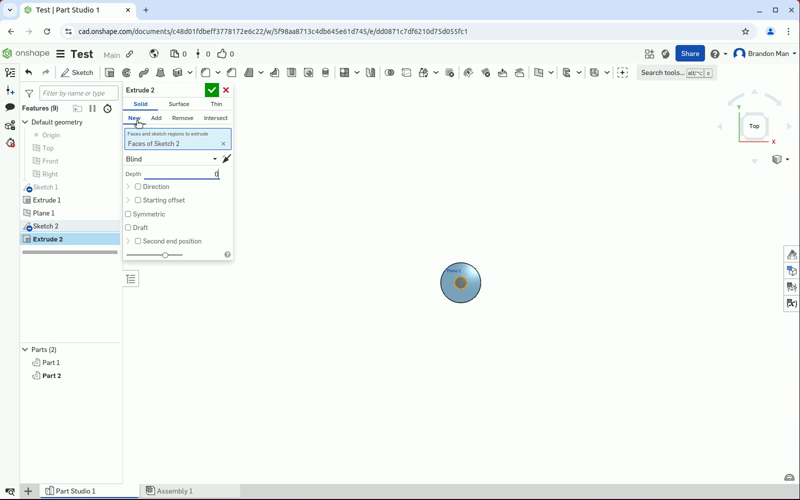
key(enter)
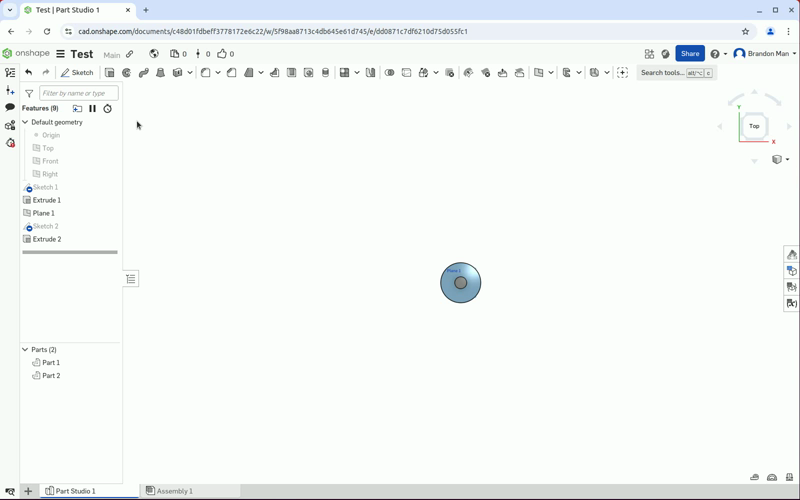
key(shift+h)
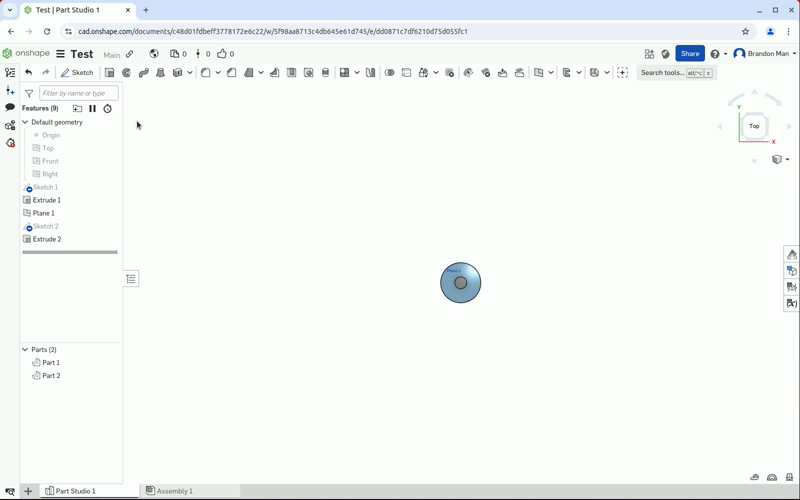
key(shift+h)
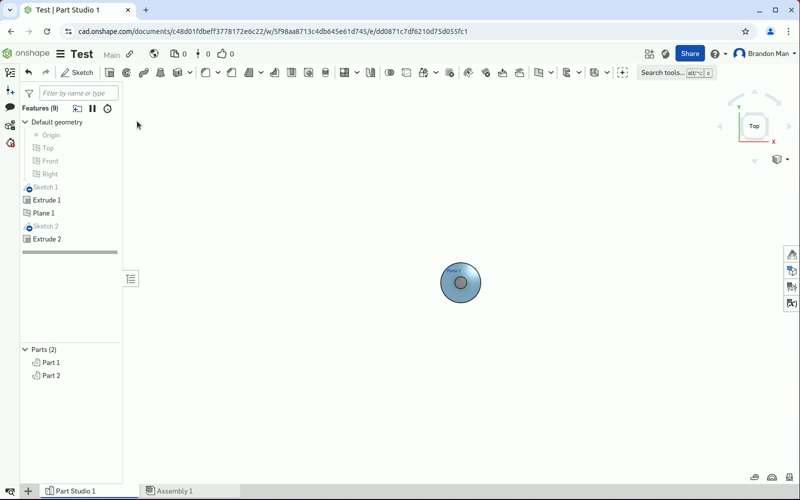
key(shift+7)
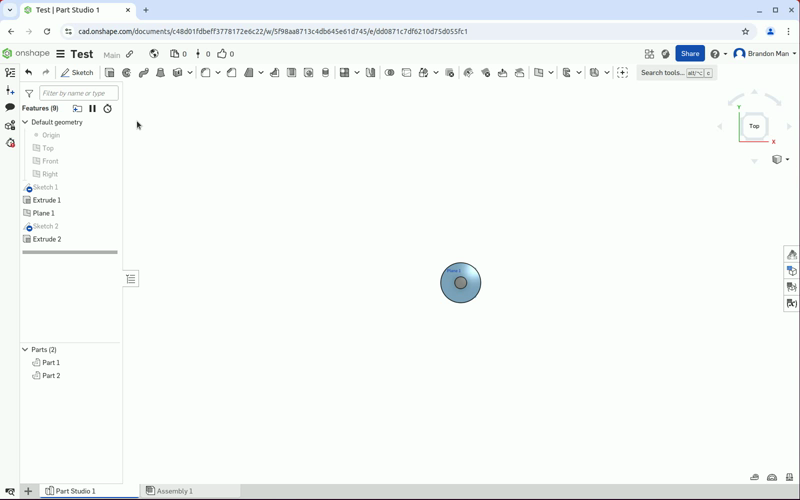
key(up, 3)
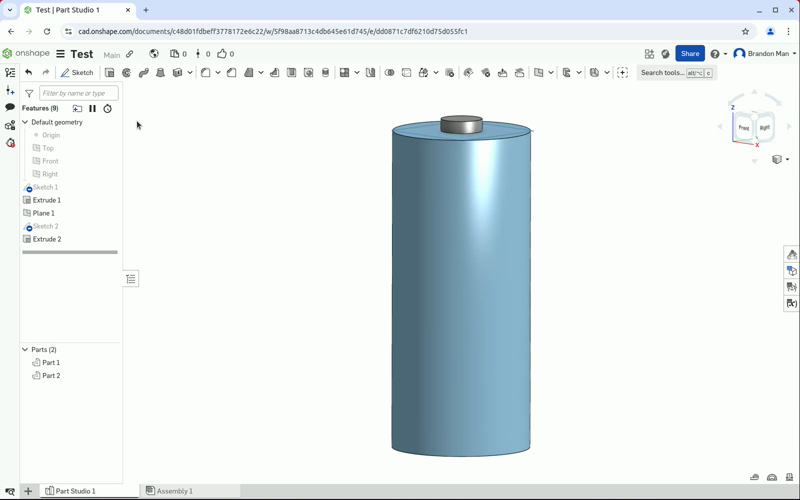
key(left, 3)
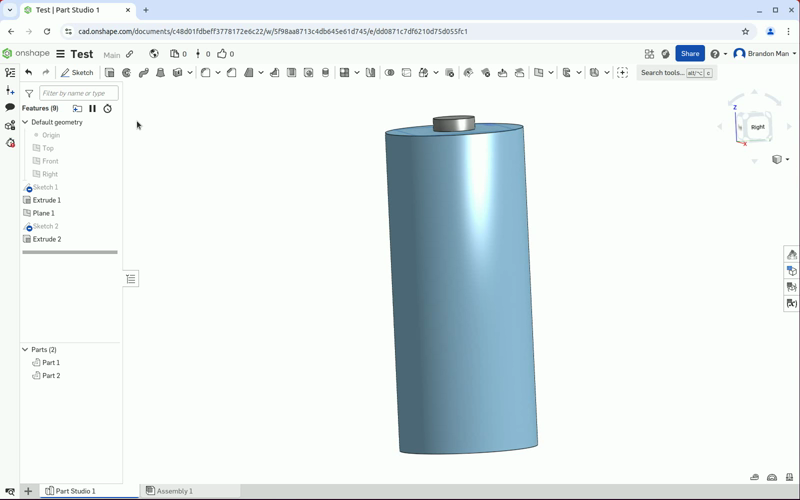
key(right, 3)
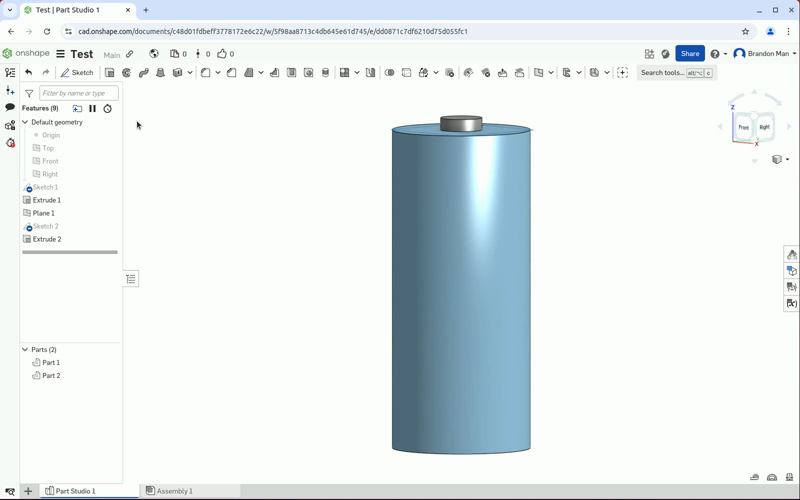
key(down, 3)
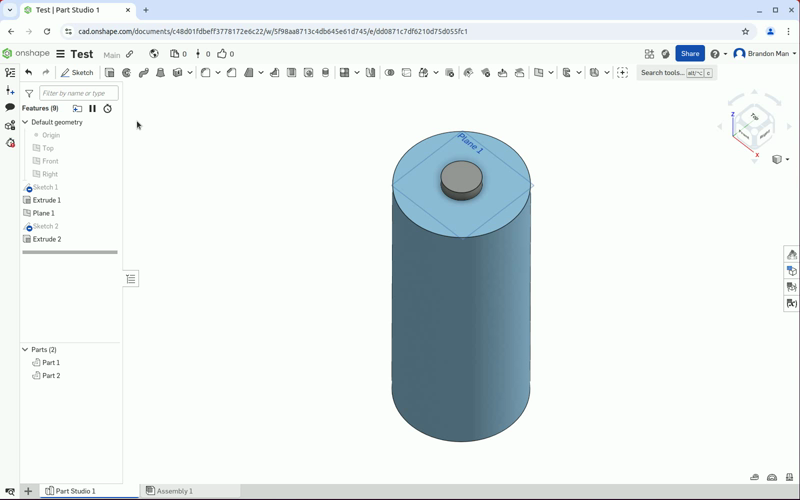
mouse_move(73, 189)
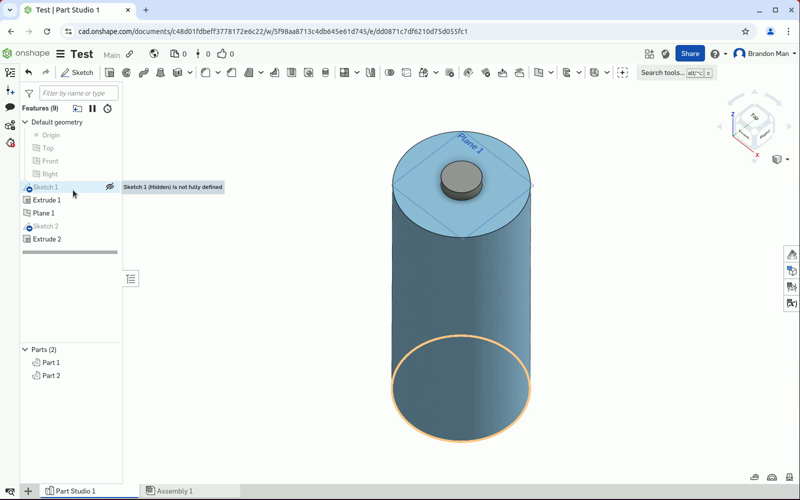
click(73, 189)